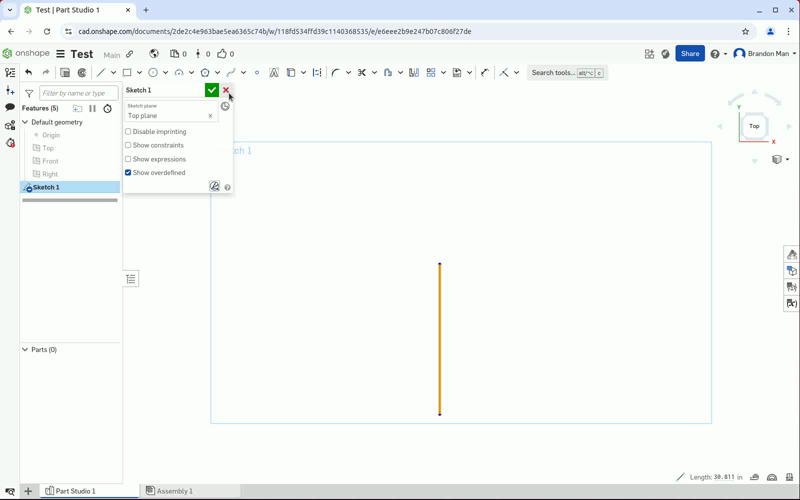
key(shift+h)
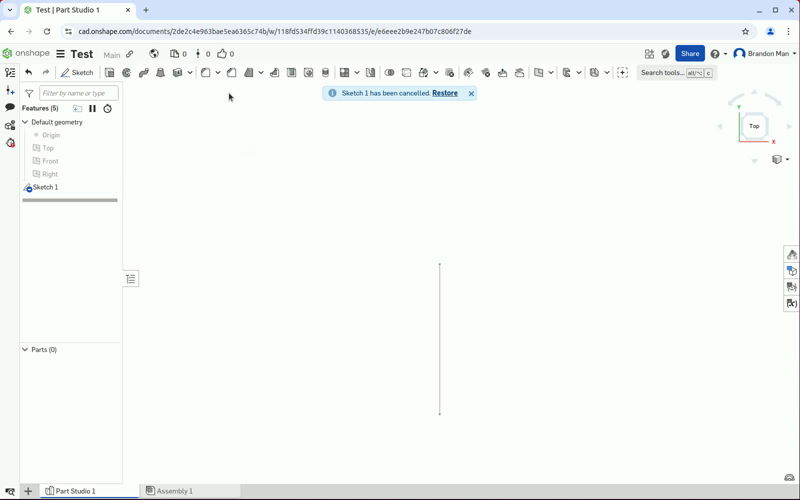
key(shift+s)
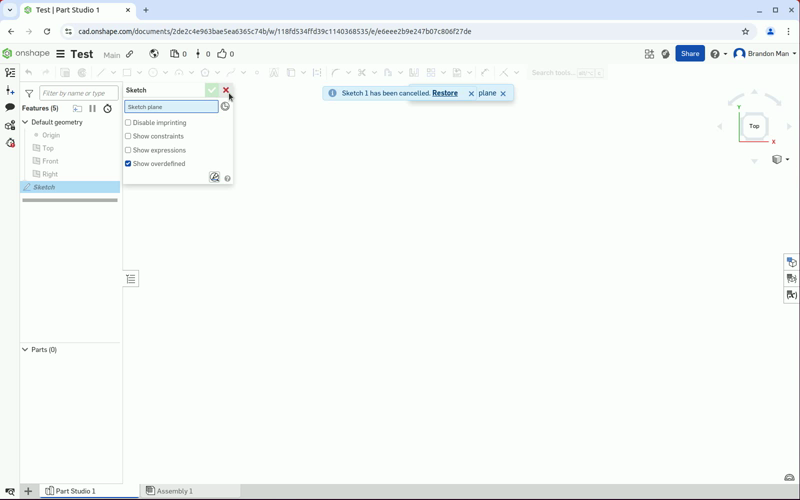
mouse_move(73, 150)
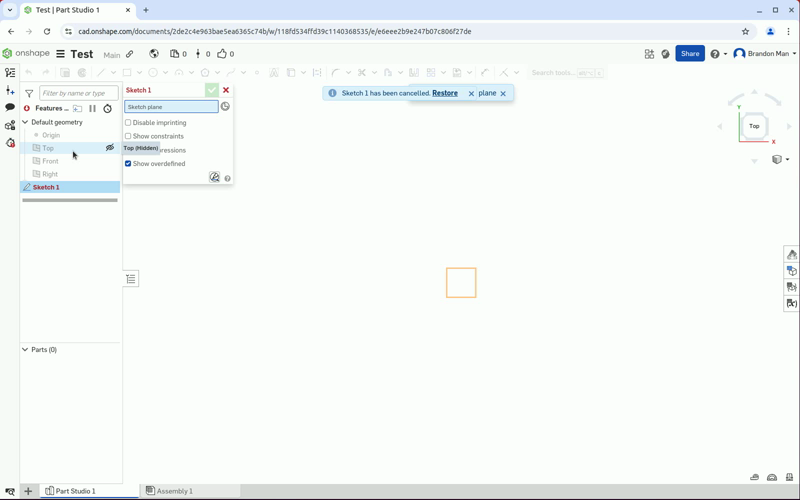
click(73, 150)
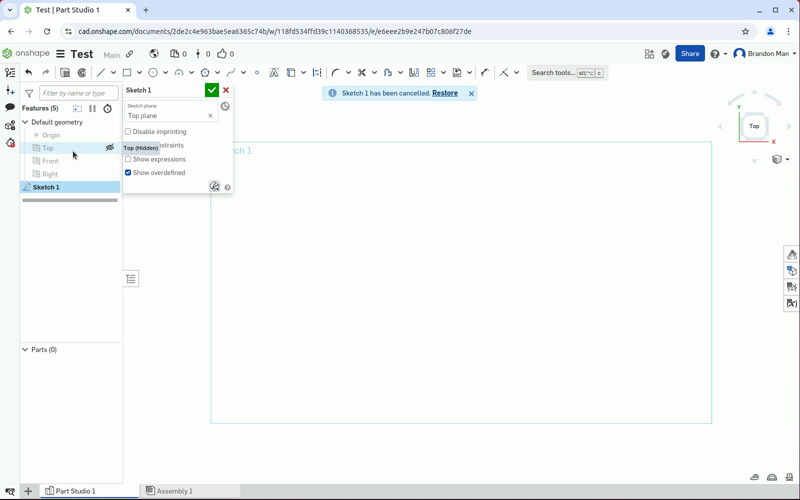
mouse_move(73, 352)
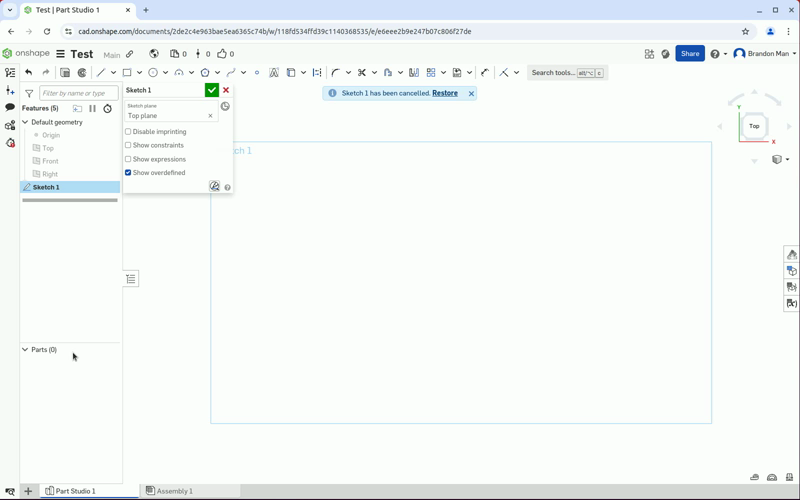
key(y)
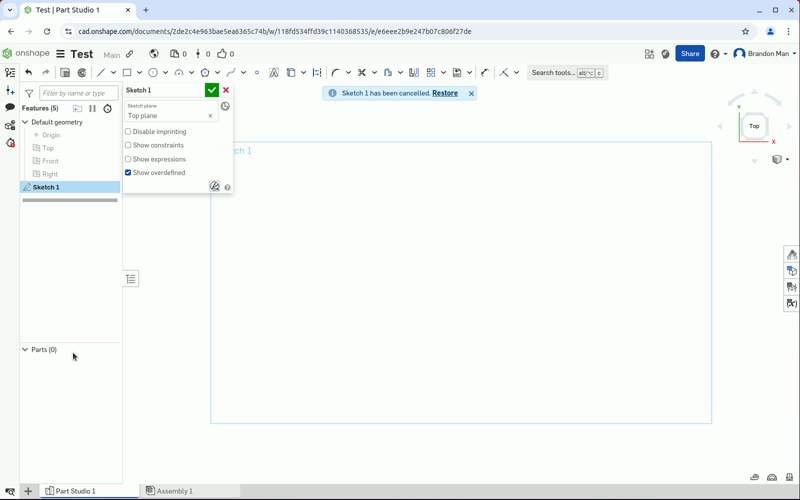
key(c)
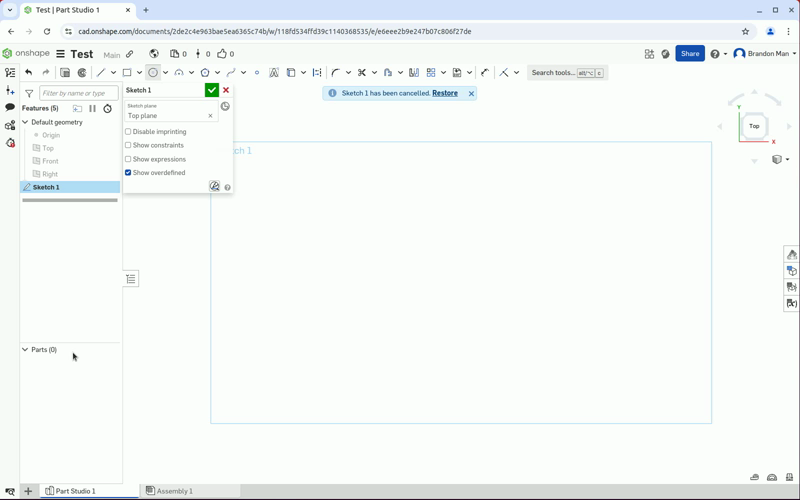
key_down(shift)
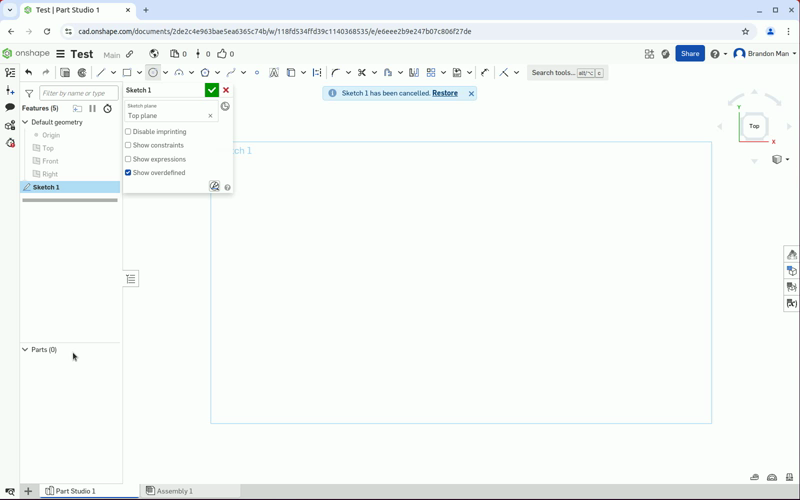
mouse_move(461, 282)
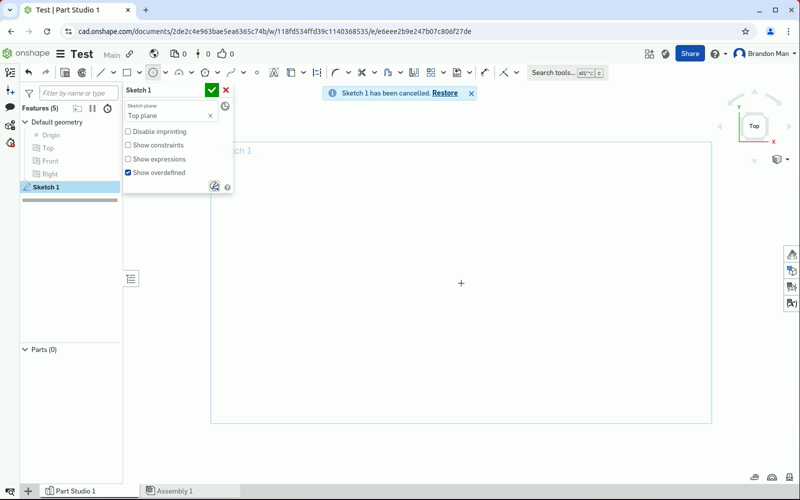
click(461, 282)
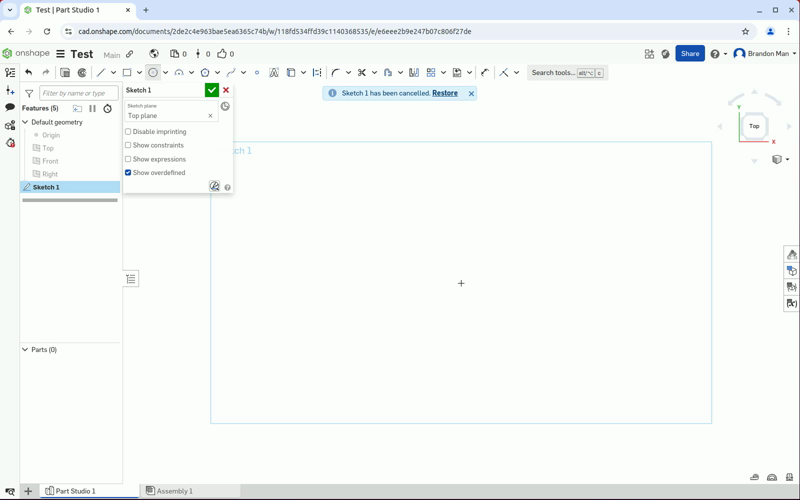
key_up(shift)
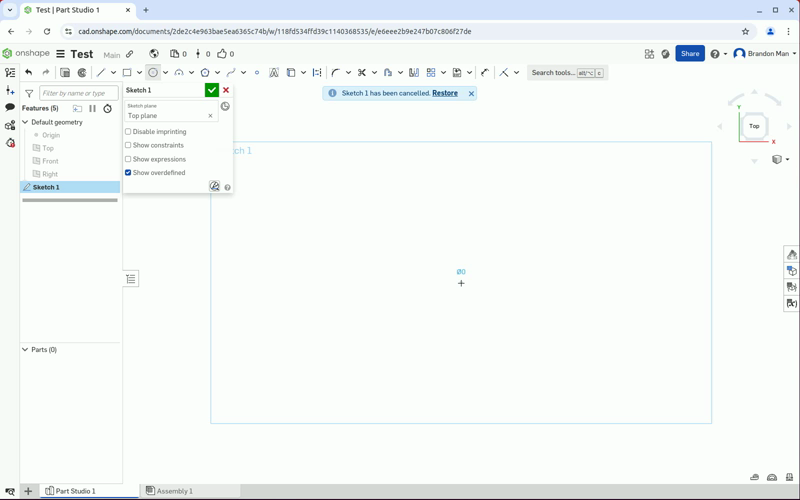
mouse_move(518, 282)
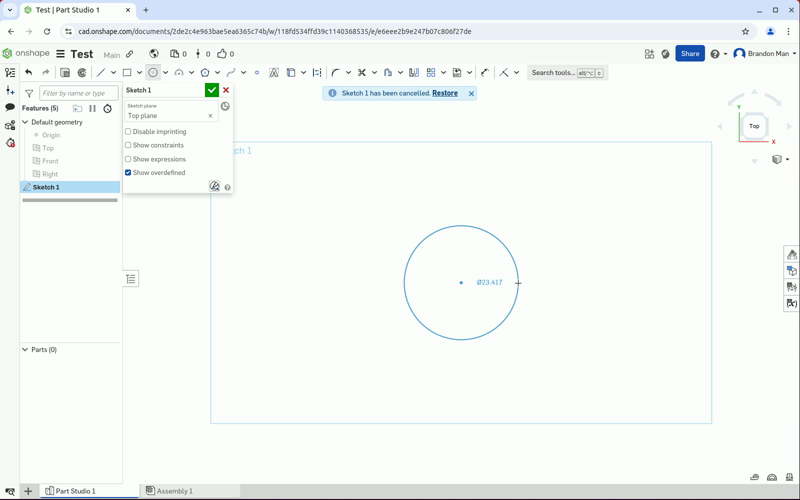
click(518, 282)
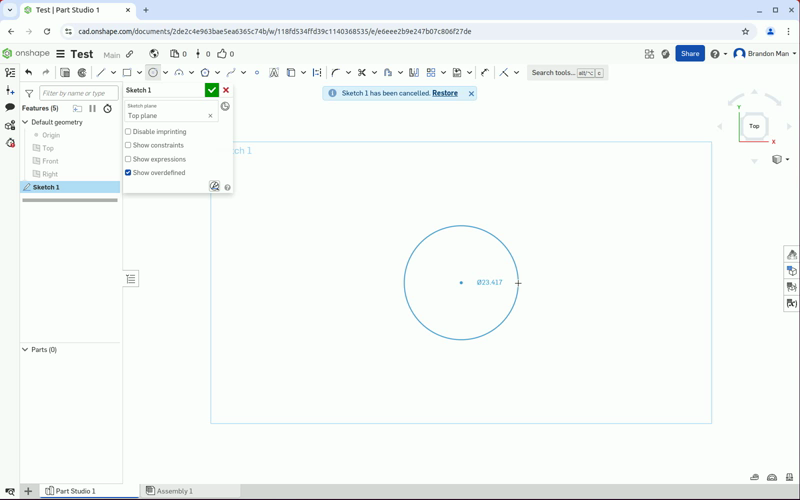
key(esc)
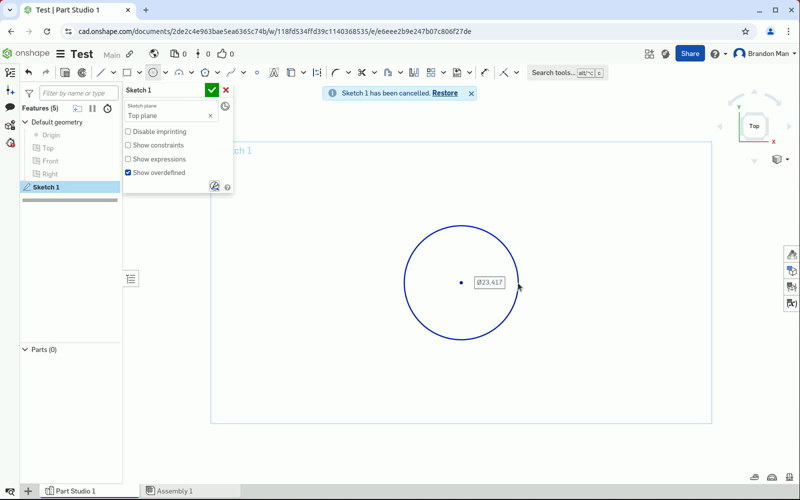
mouse_move(475, 318)
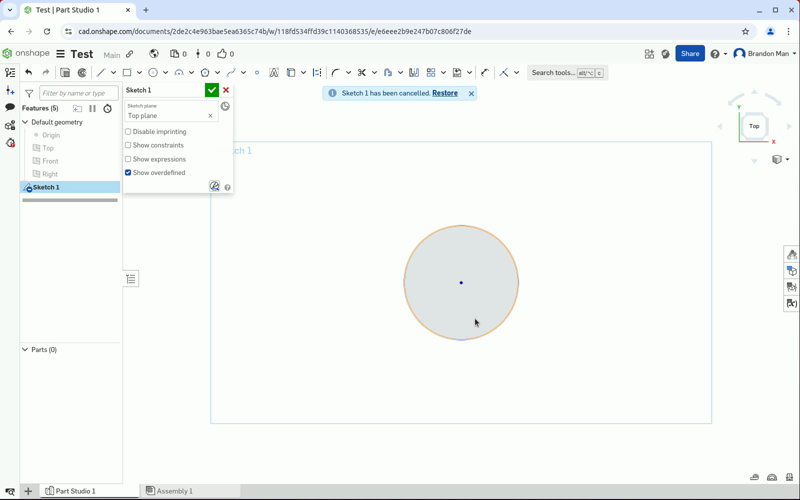
click(475, 318)
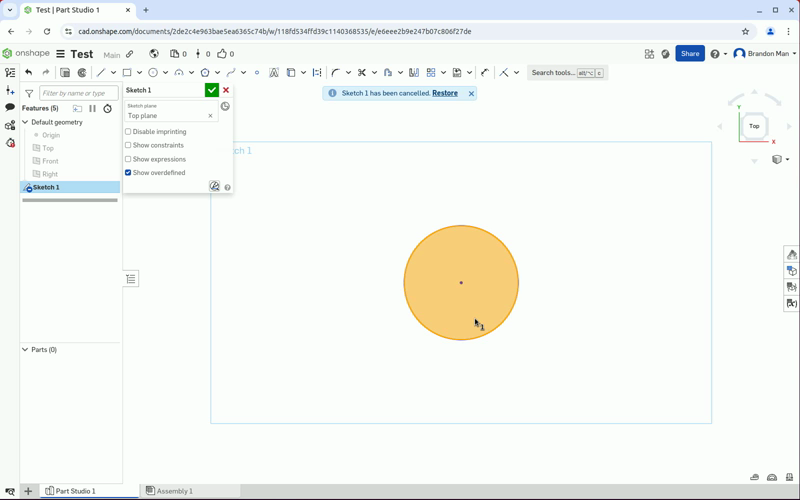
mouse_move(73, 352)
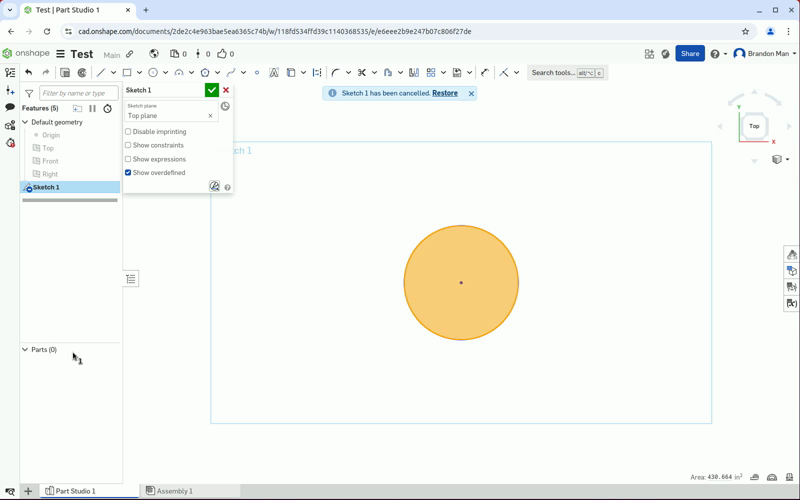
key(shift+y)
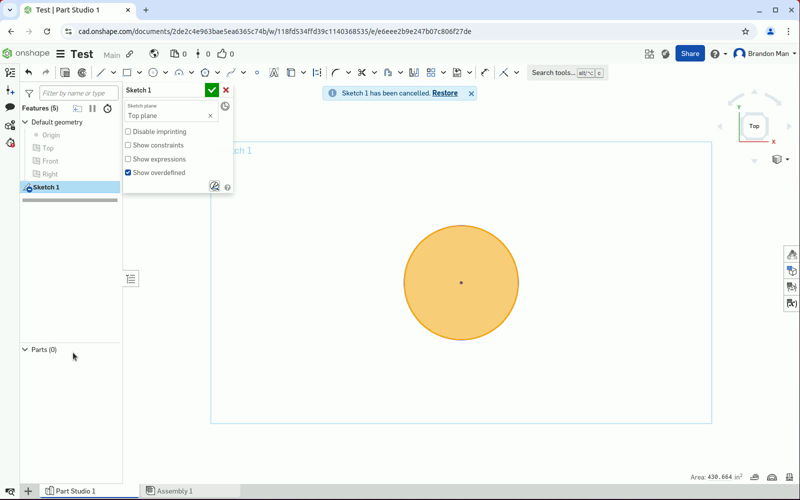
key(shift+e)
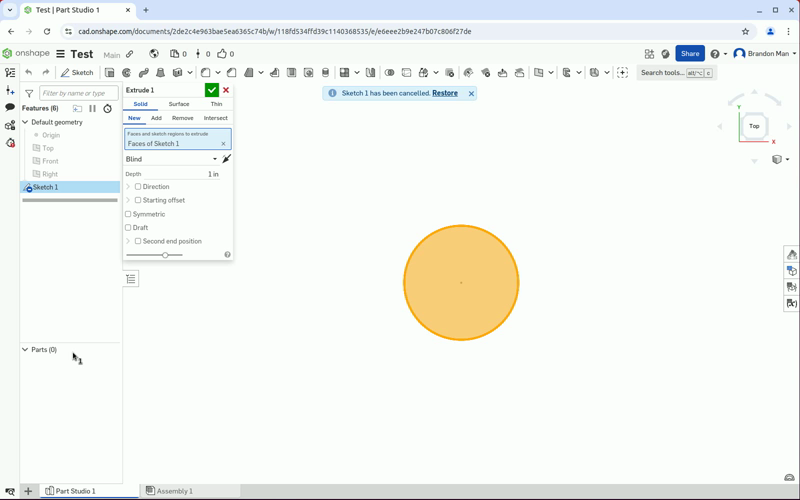
mouse_move(143, 106)
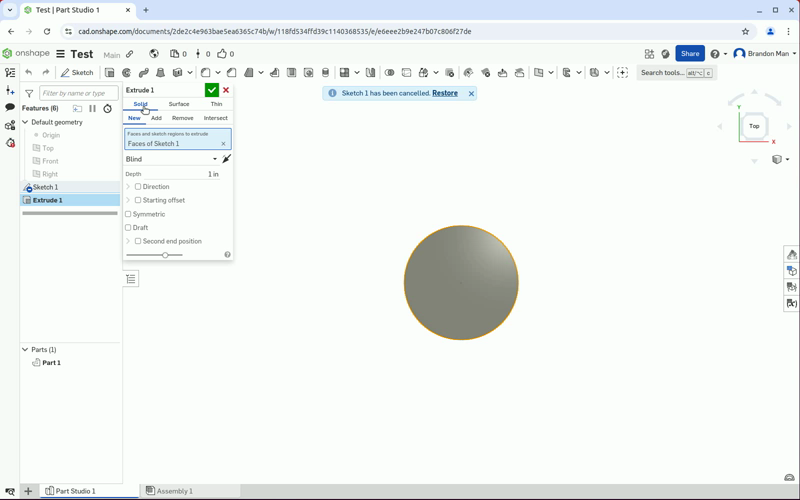
click(143, 106)
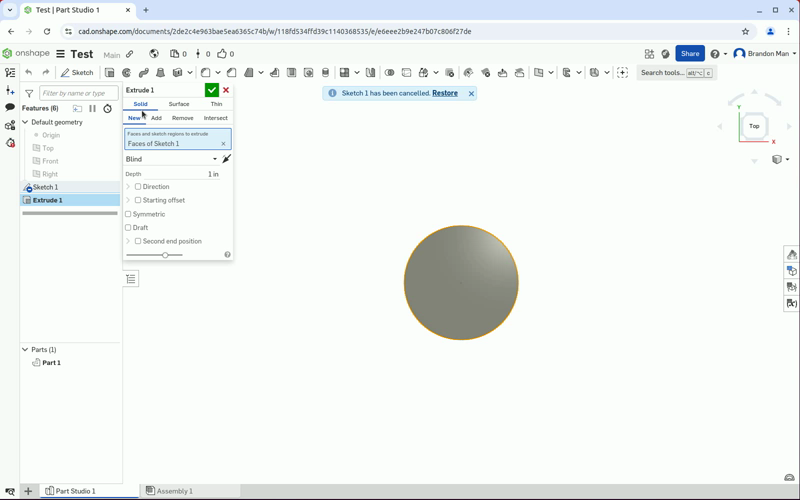
mouse_move(137, 120)
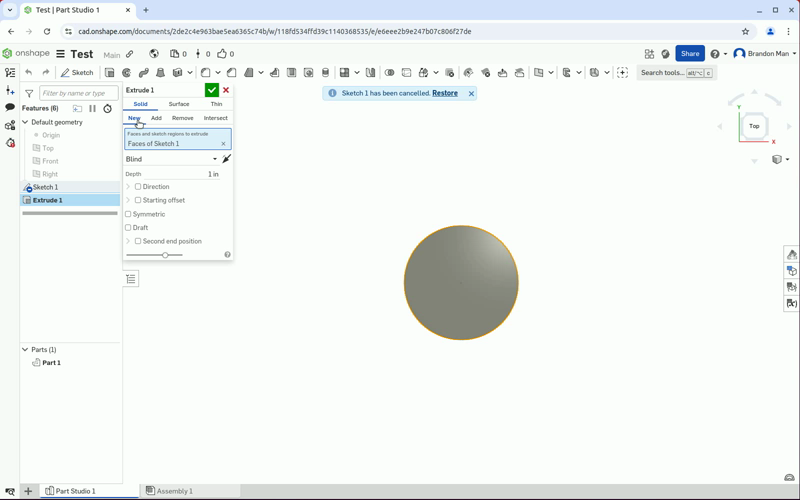
click(137, 120)
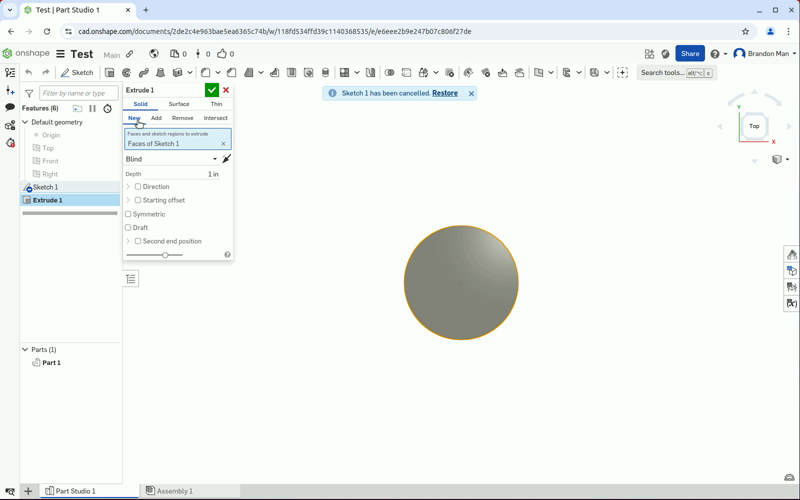
key(tab, 4)
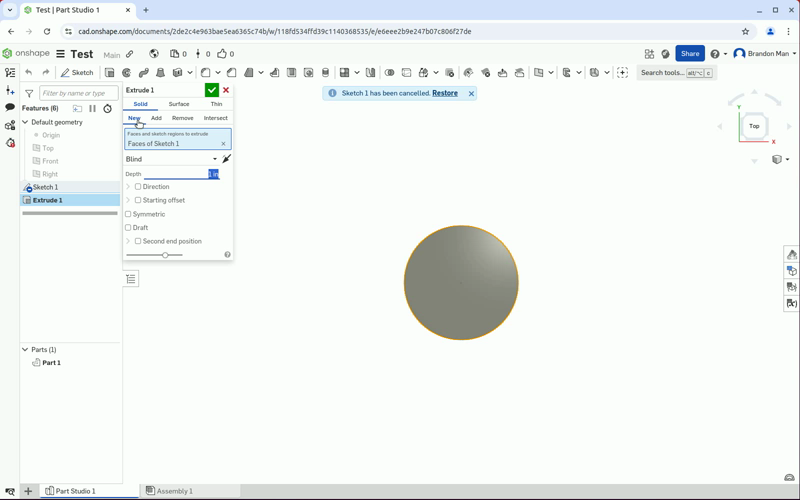
text(14.443)
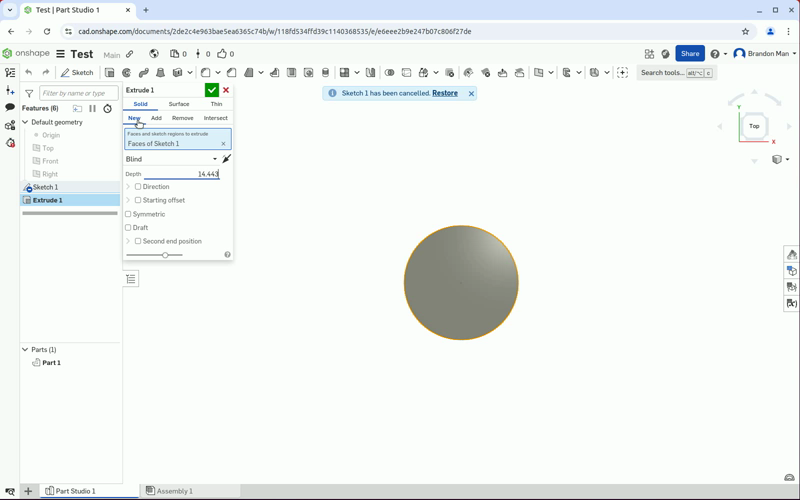
key(enter)
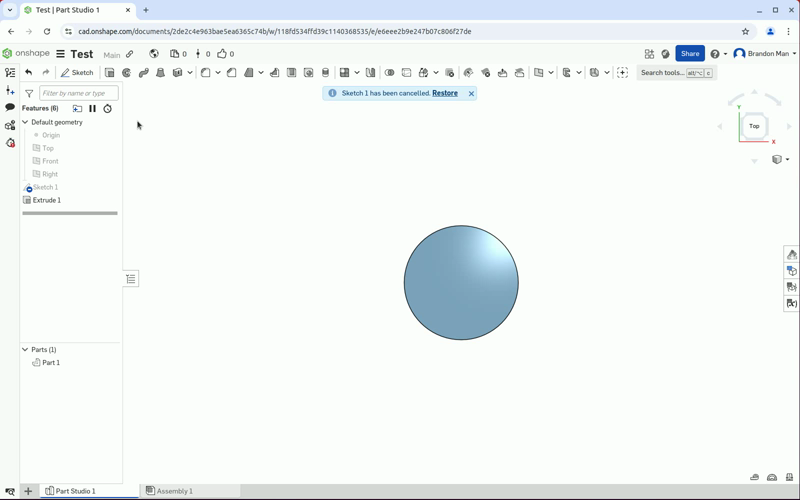
key(shift+h)
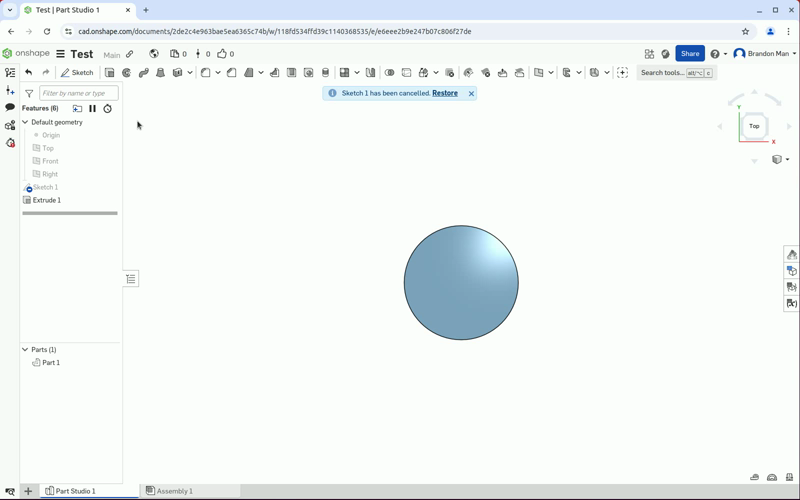
key(shift+h)
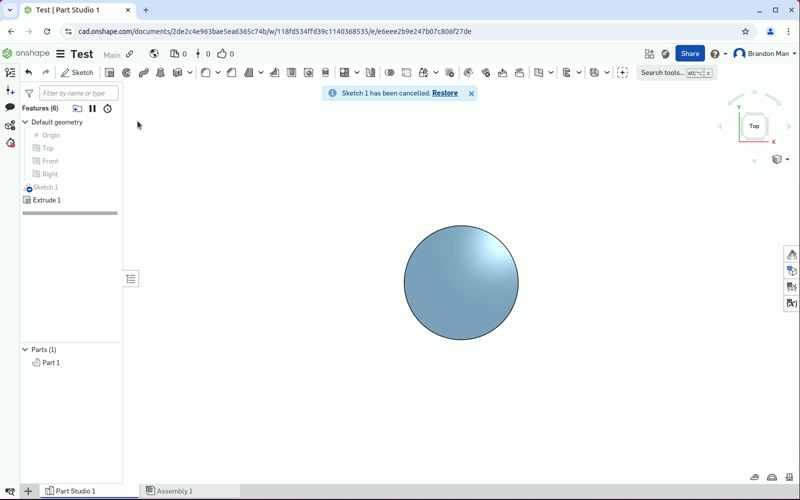
mouse_move(73, 189)
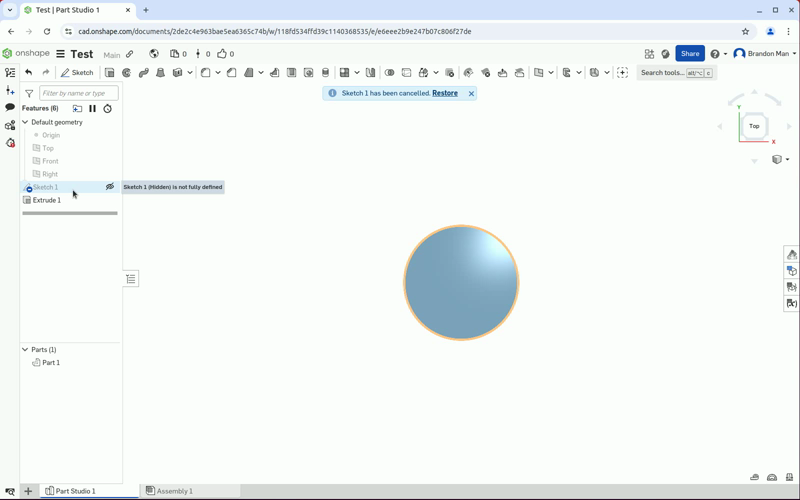
click(73, 189)
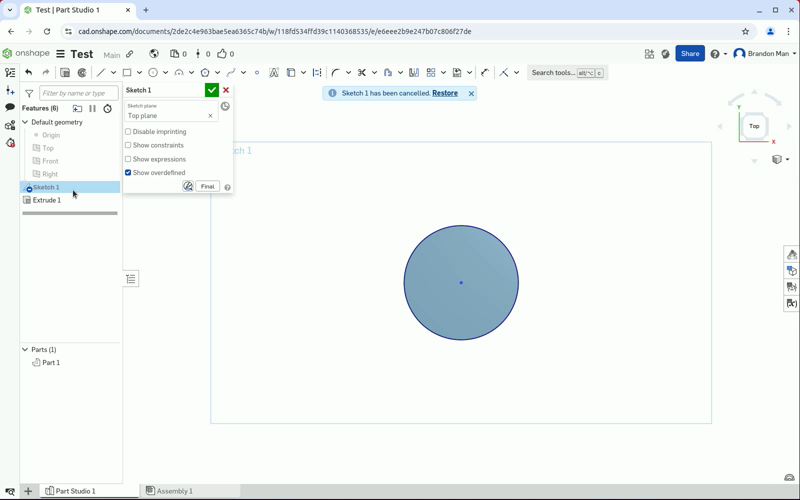
mouse_move(229, 92)
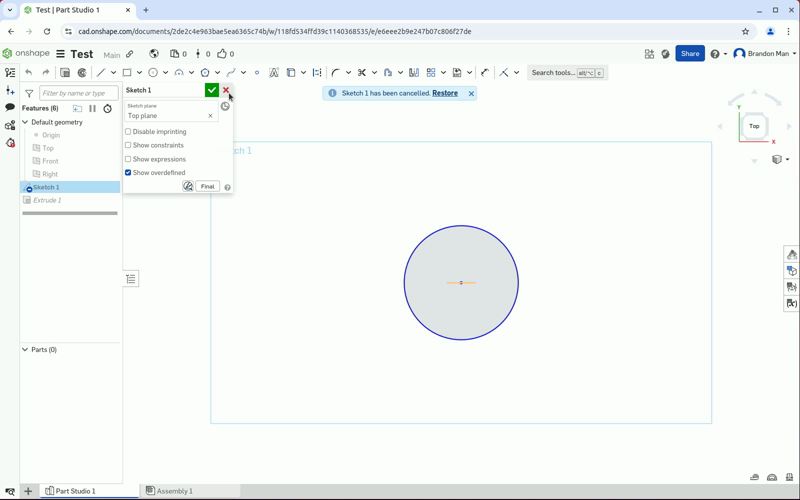
click(229, 92)
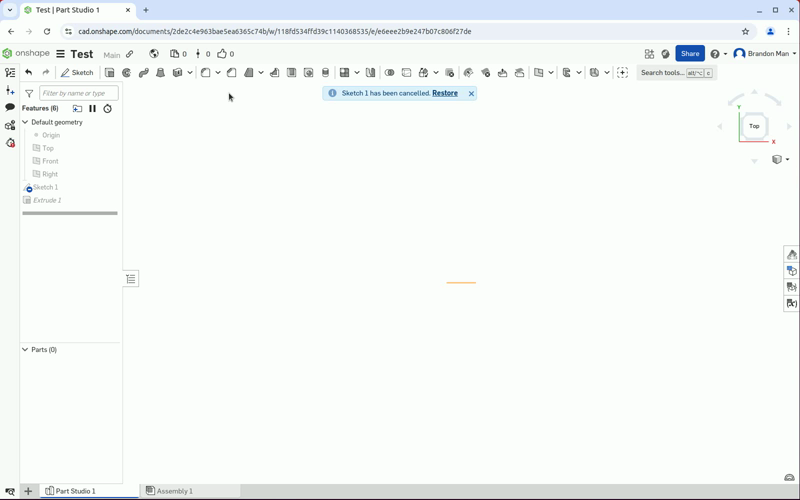
mouse_move(73, 352)
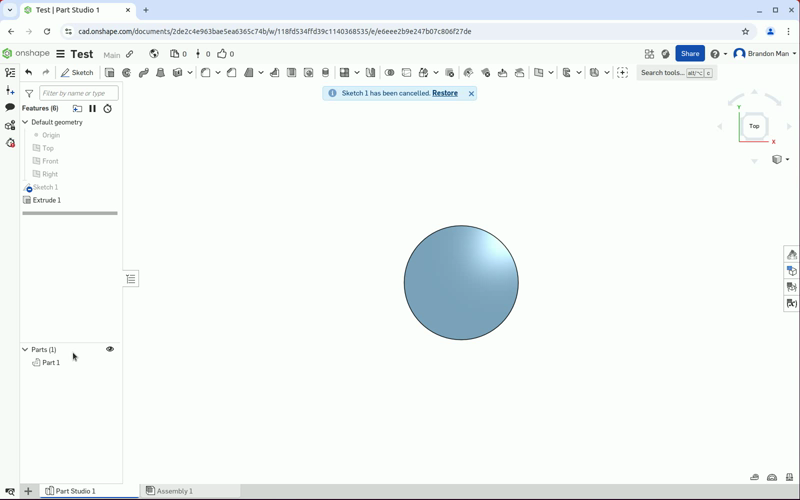
key(y)
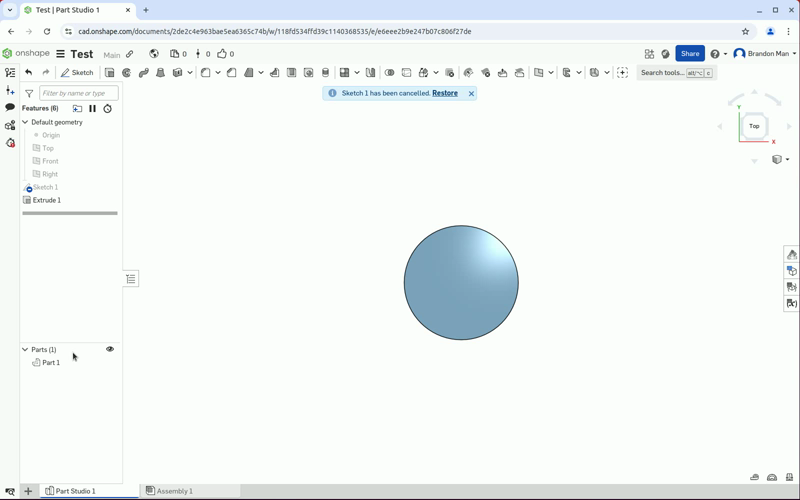
key(shift+p)
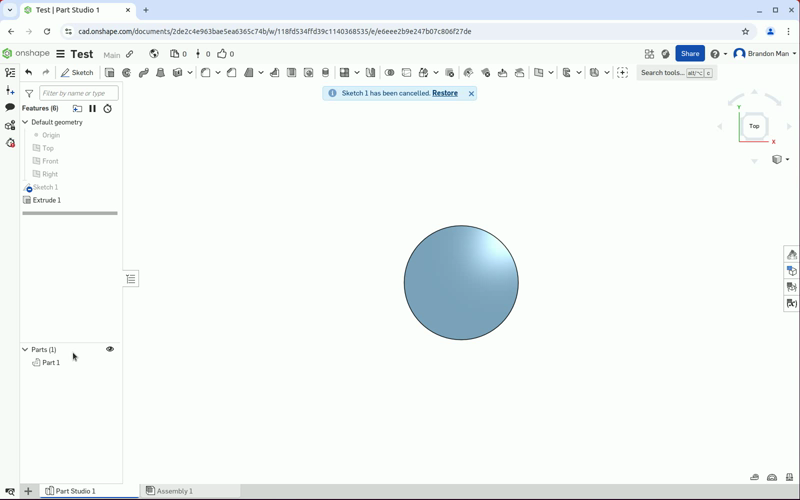
key(space)
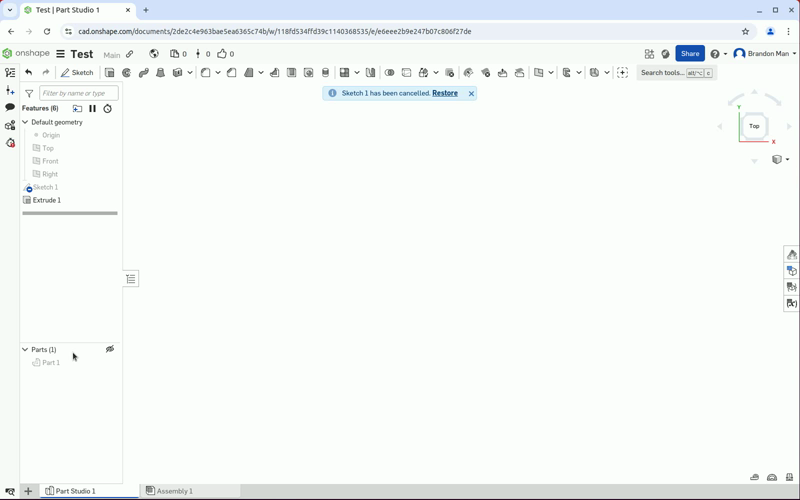
key_down(shift)
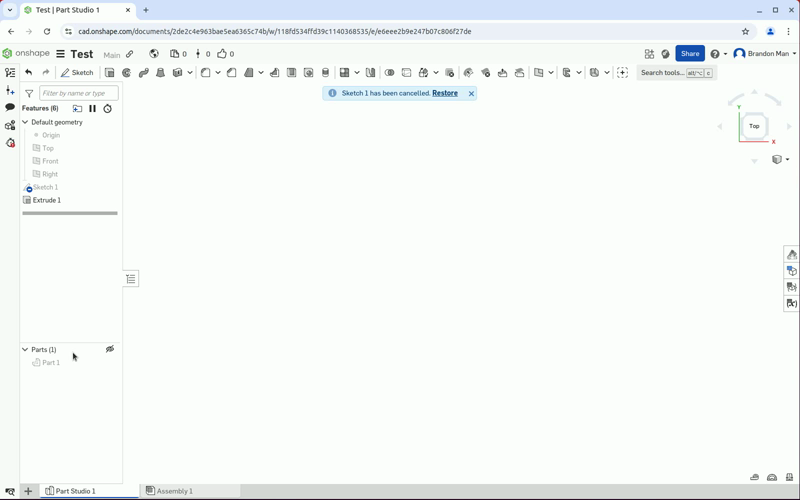
key(up)
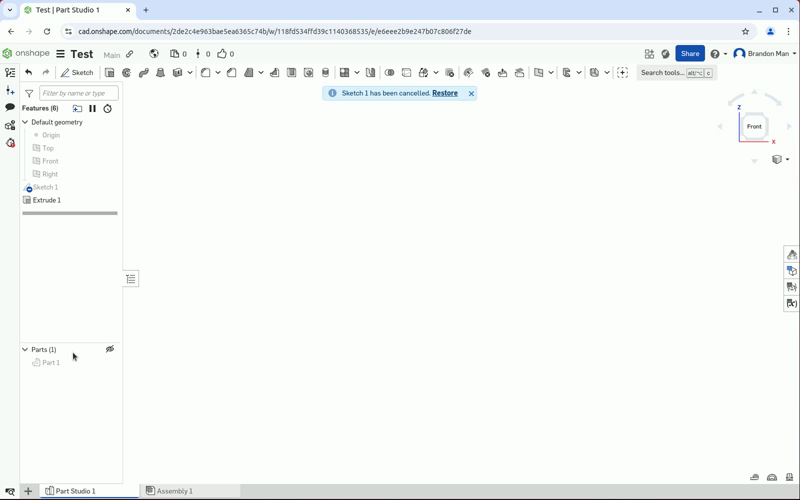
key_up(shift)
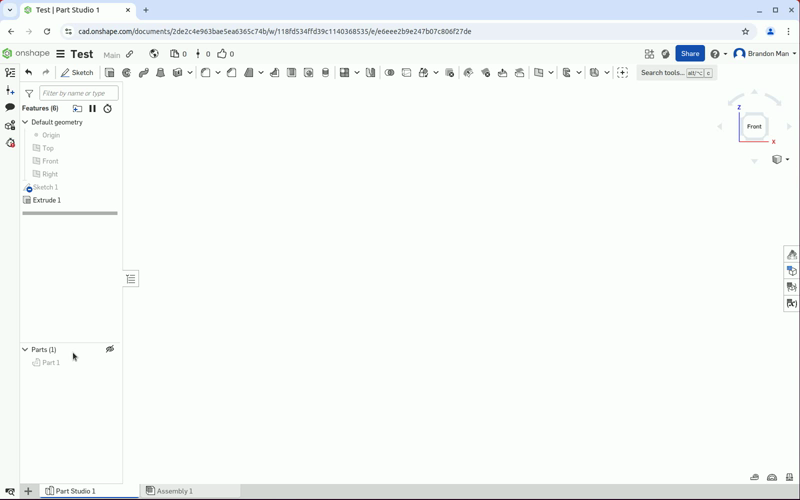
mouse_move(73, 352)
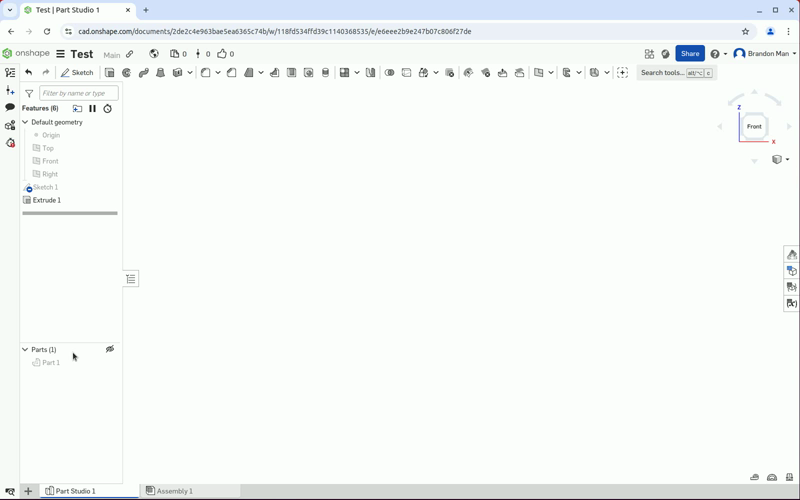
key(shift+y)
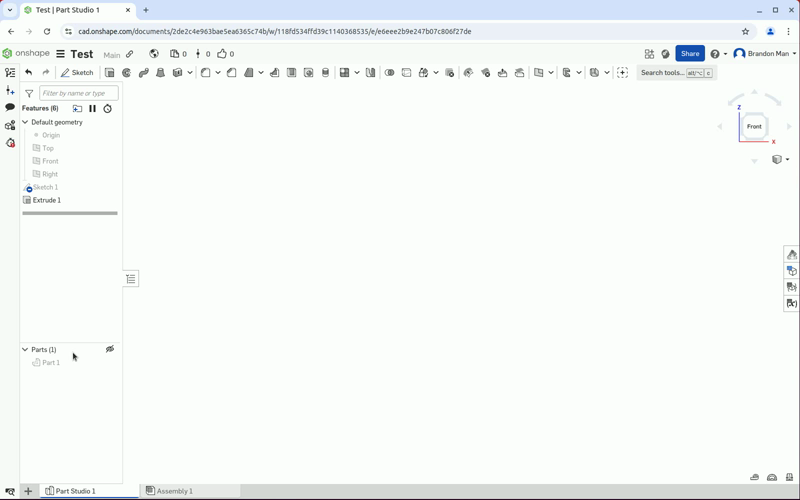
key(shift+s)
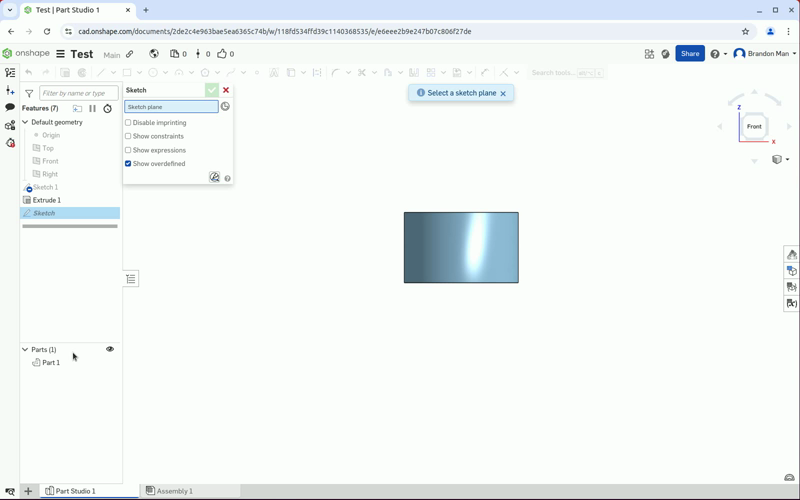
mouse_move(73, 163)
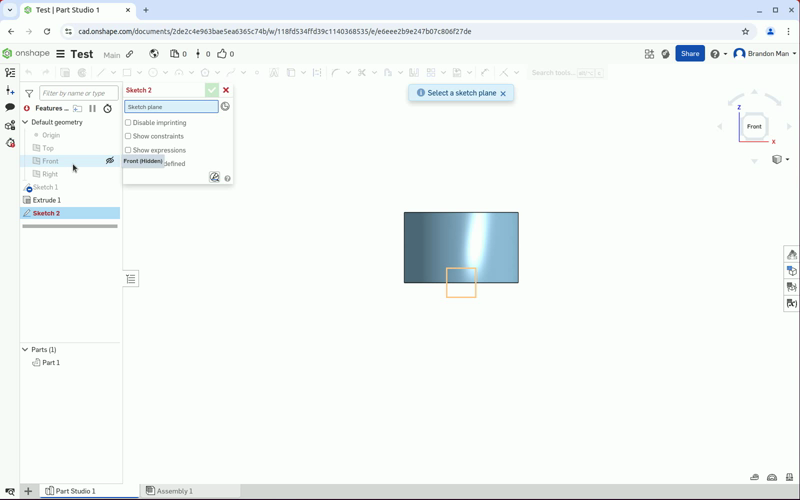
click(73, 163)
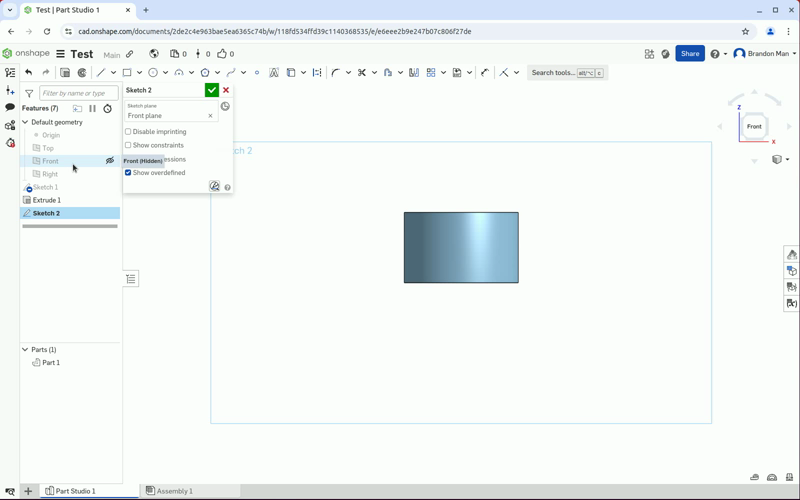
mouse_move(73, 352)
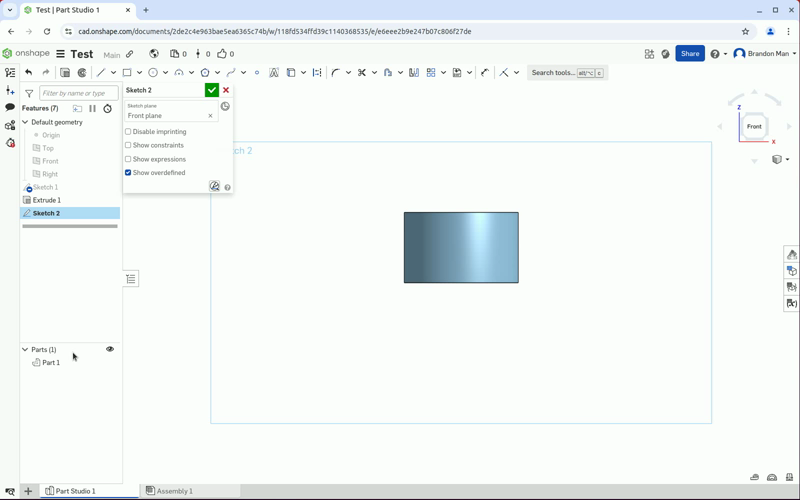
key(y)
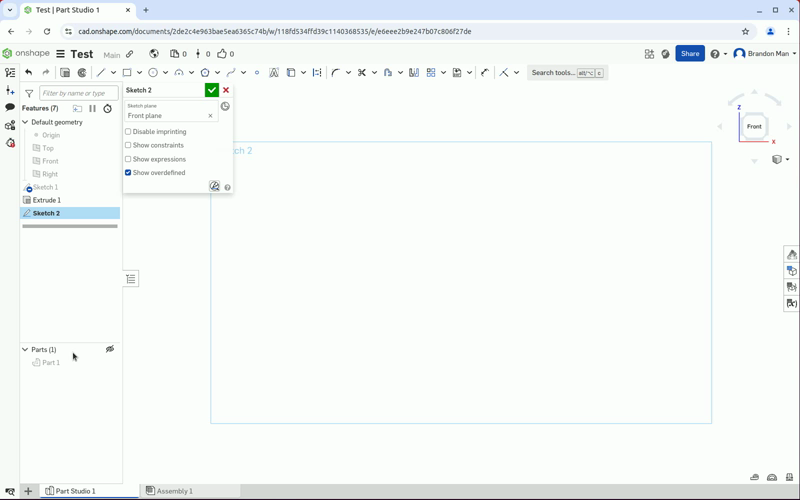
key(c)
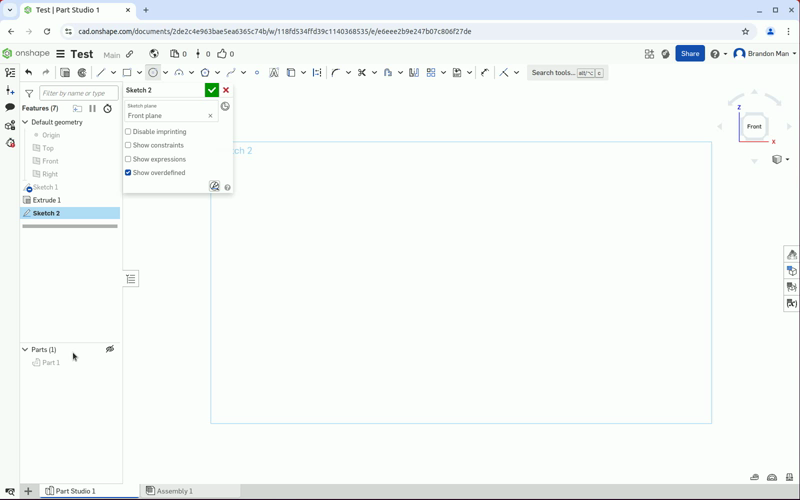
key_down(shift)
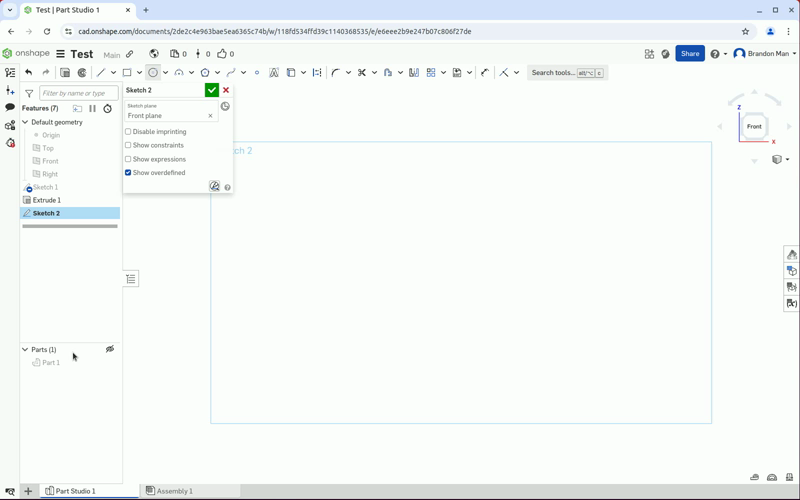
mouse_move(461, 282)
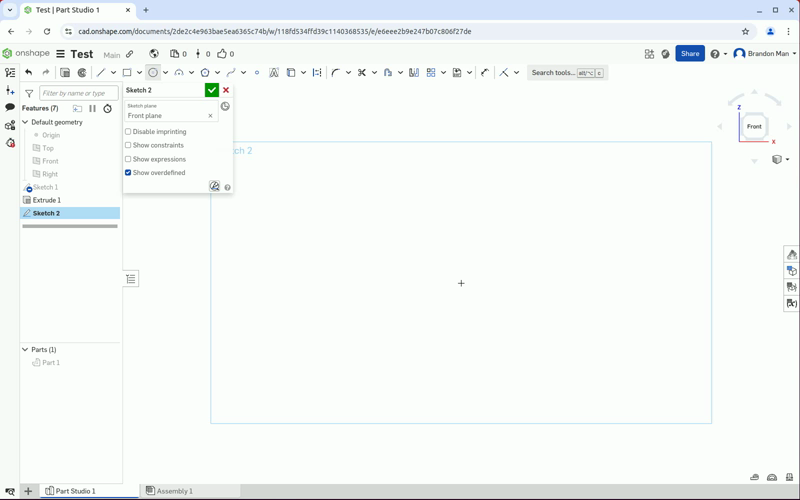
click(461, 282)
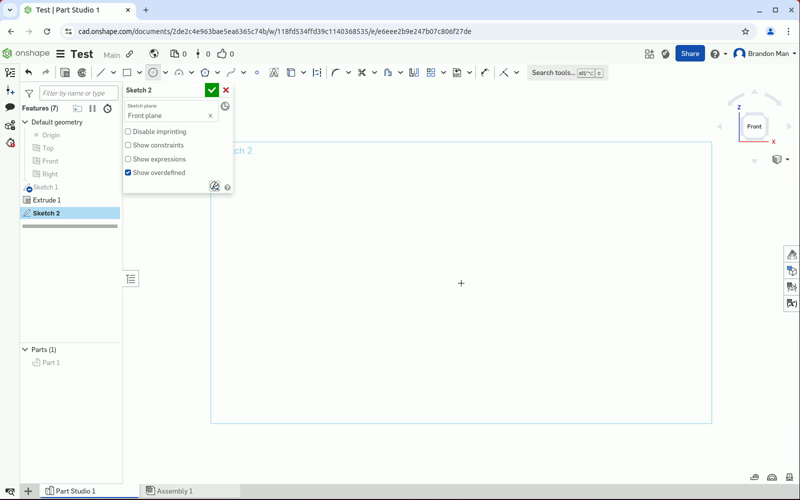
key_up(shift)
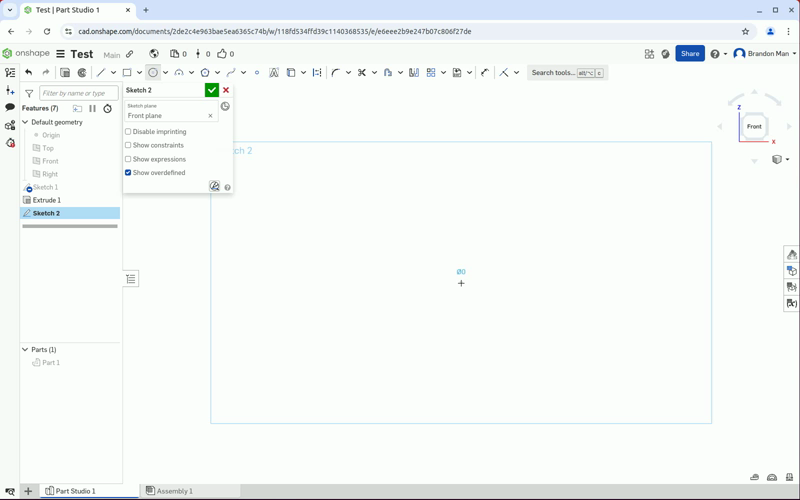
mouse_move(482, 282)
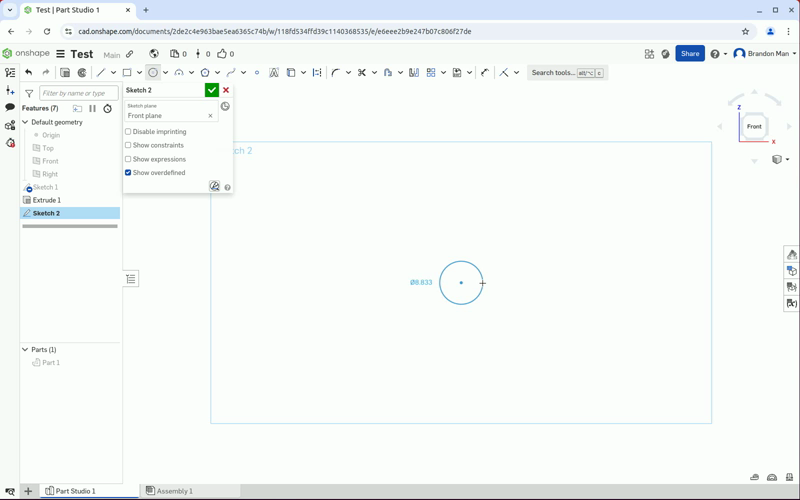
click(482, 282)
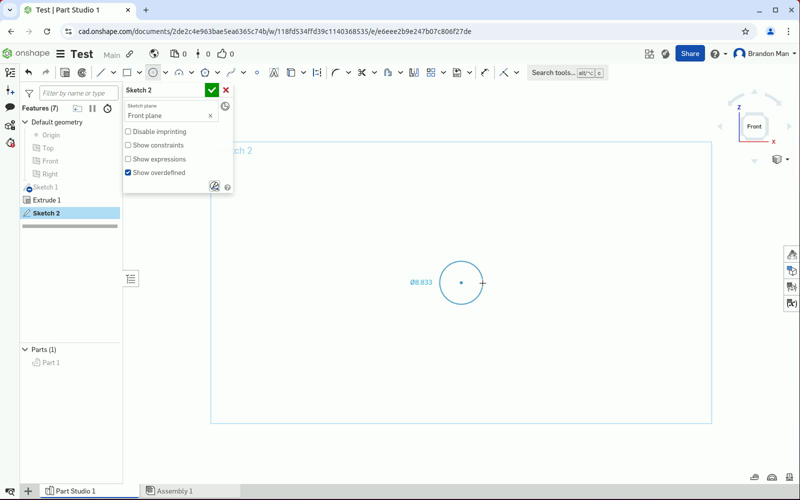
key(esc)
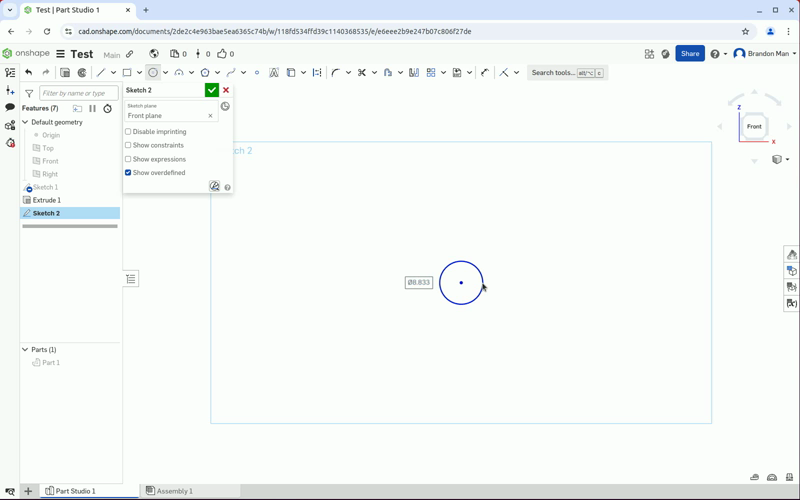
mouse_move(442, 276)
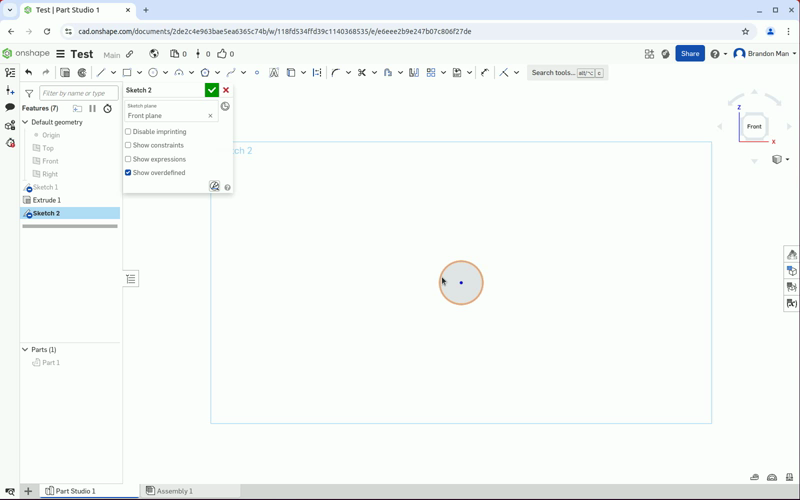
scroll(6)
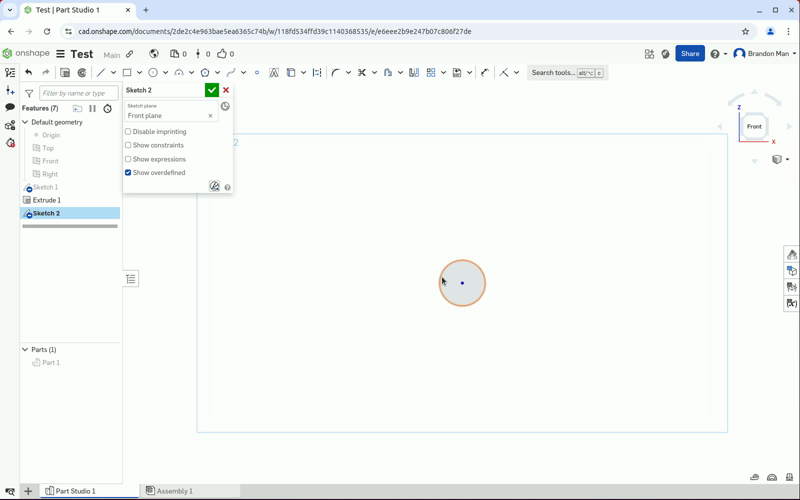
scroll(6)
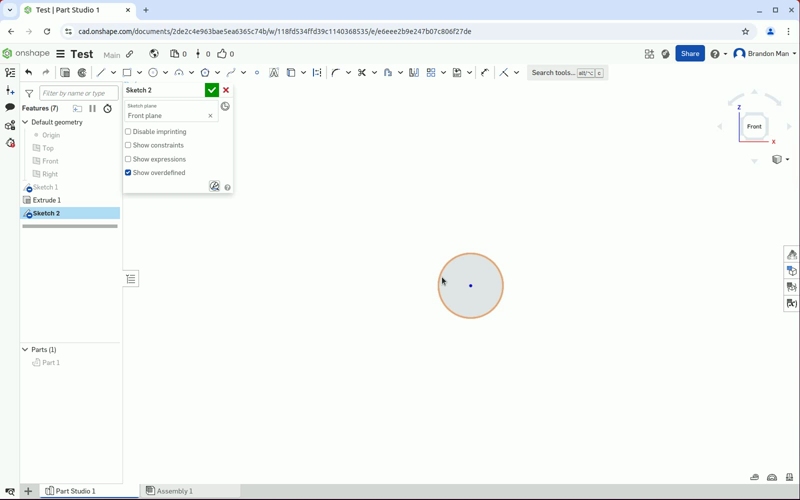
scroll(6)
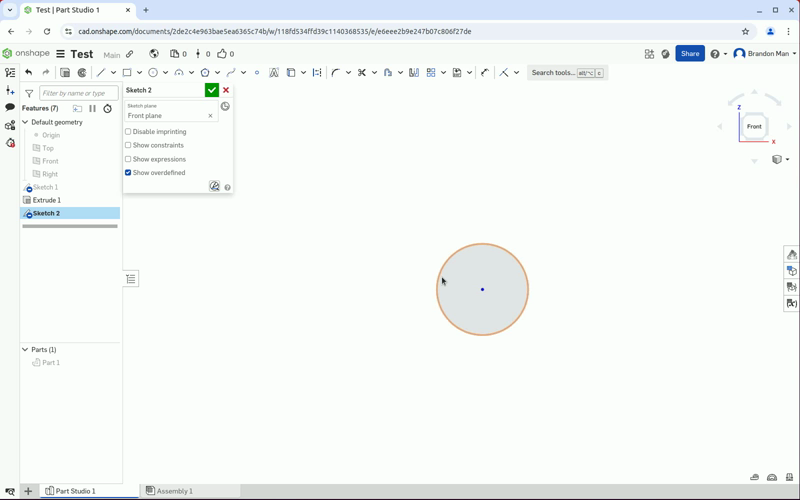
scroll(6)
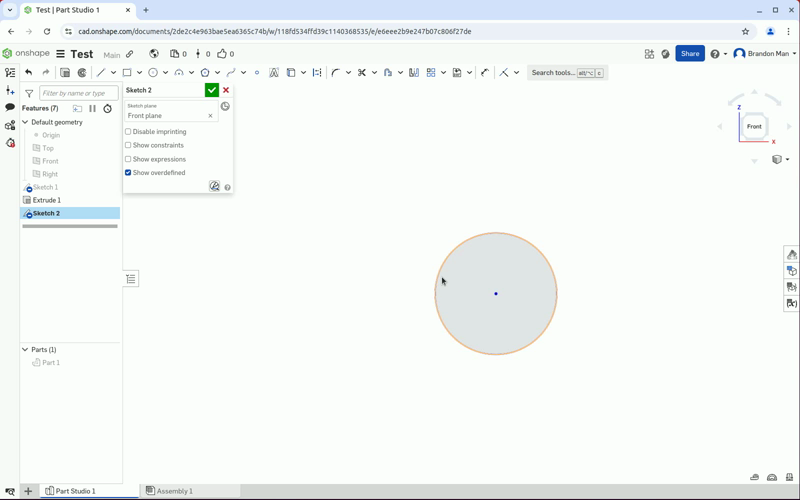
scroll(6)
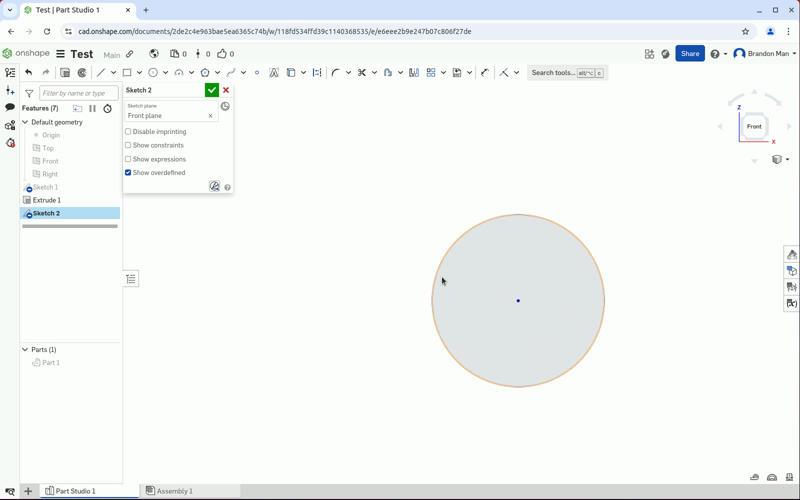
scroll(6)
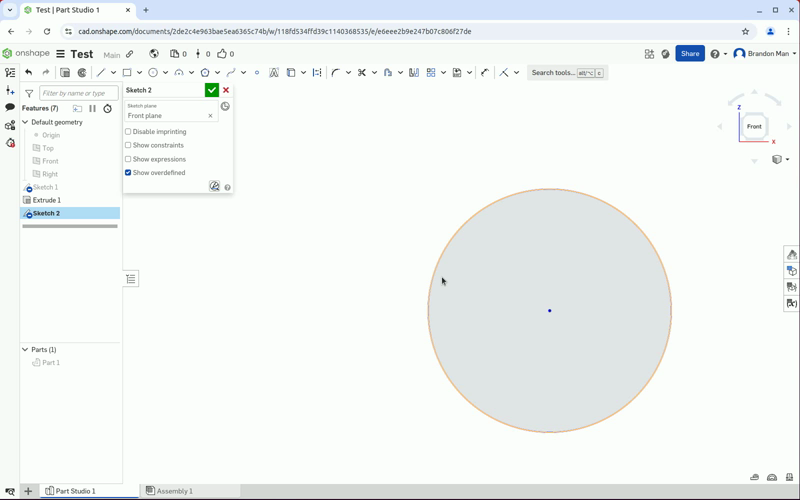
scroll(6)
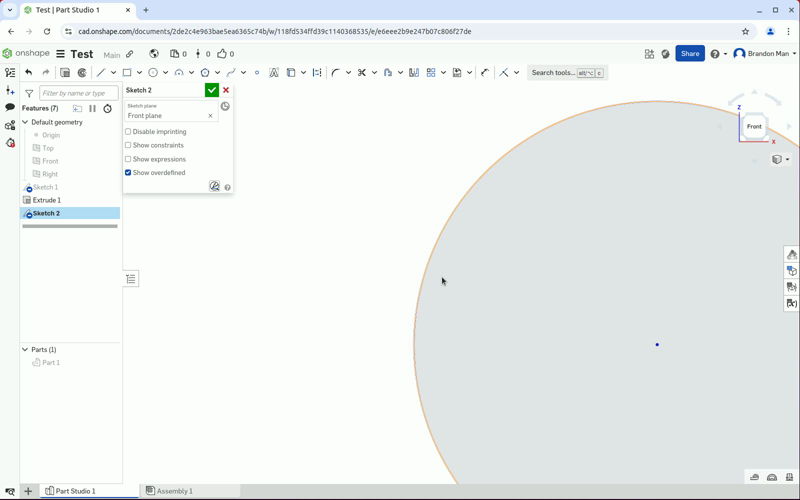
click(442, 276)
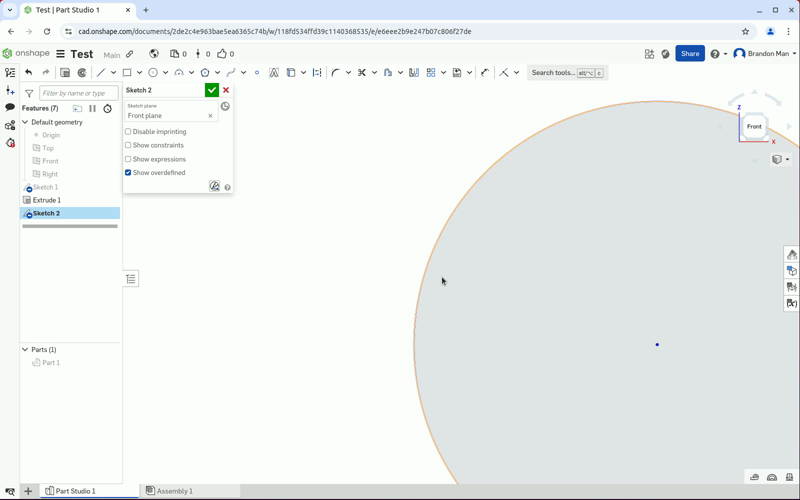
scroll(-6)
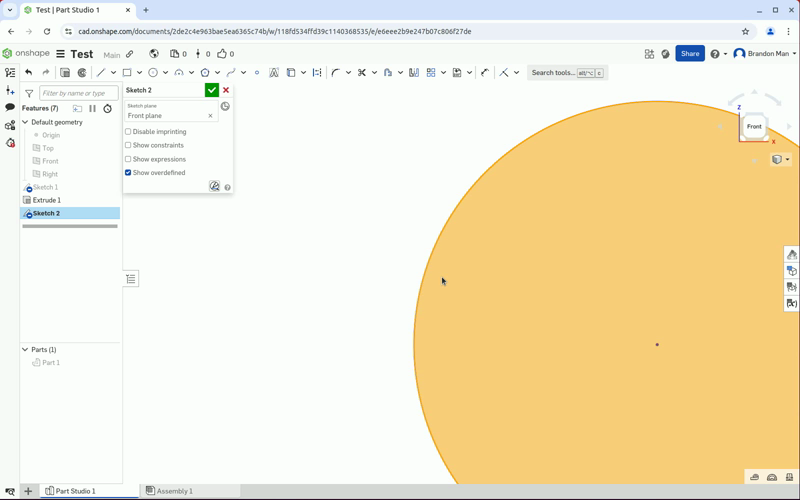
scroll(-6)
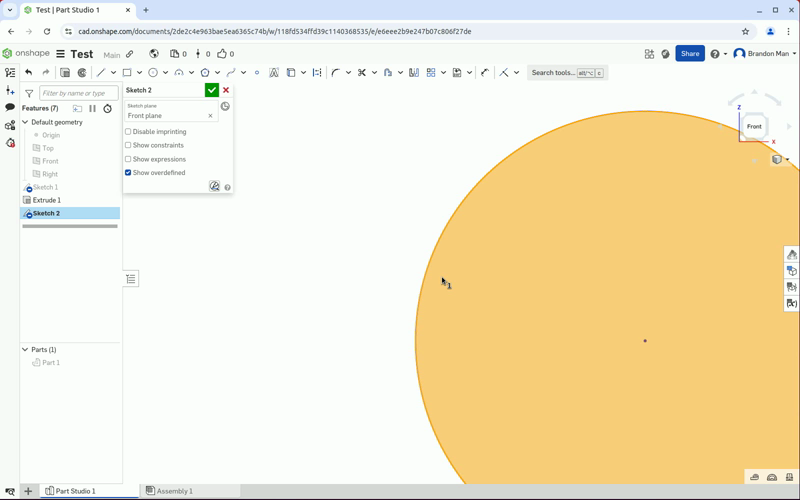
scroll(-6)
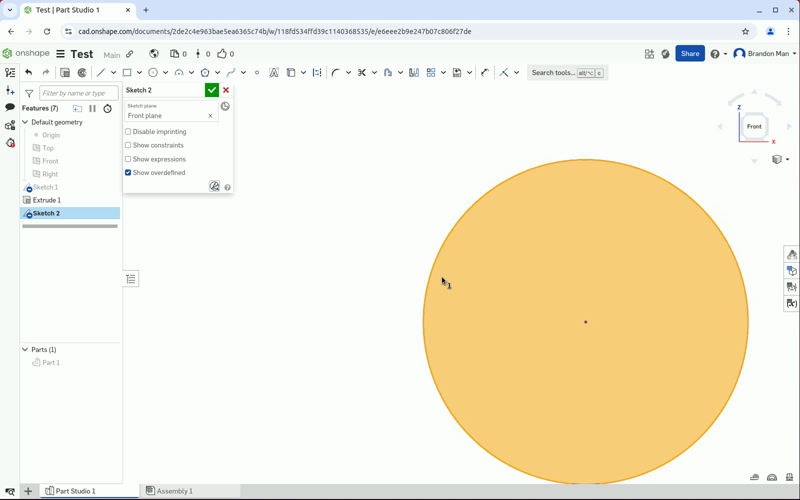
scroll(-6)
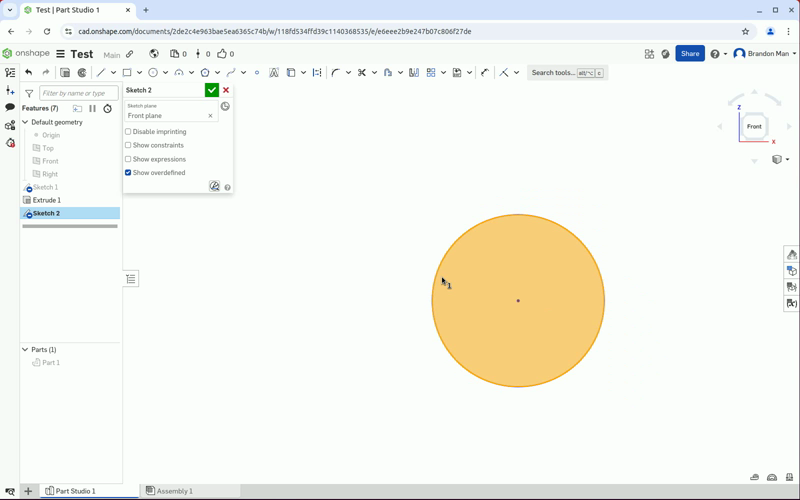
scroll(-6)
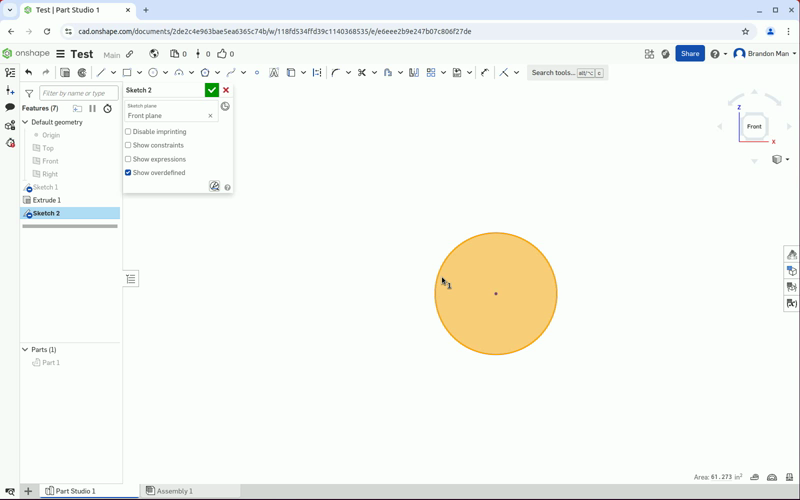
scroll(-6)
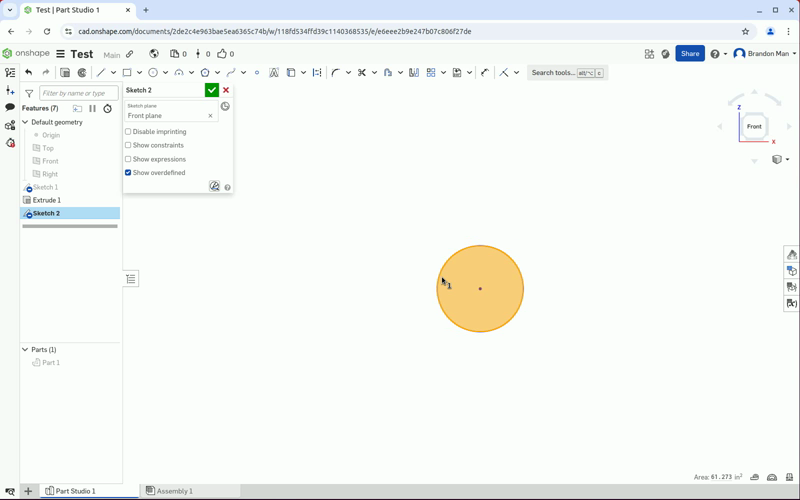
scroll(-6)
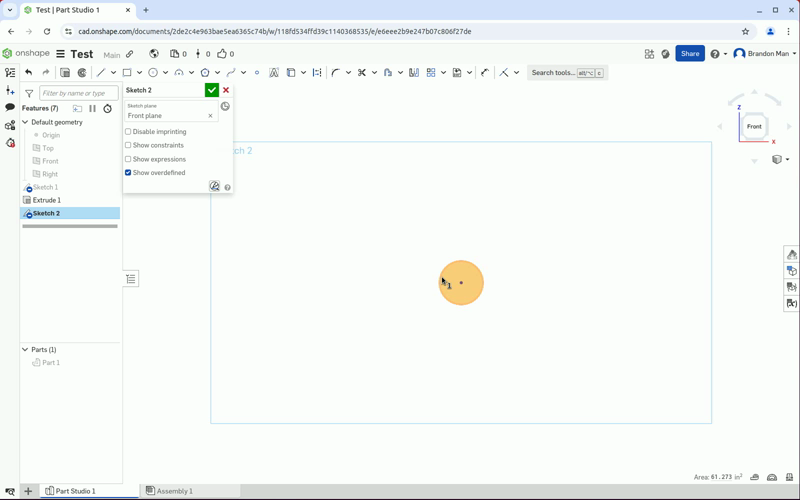
mouse_move(73, 352)
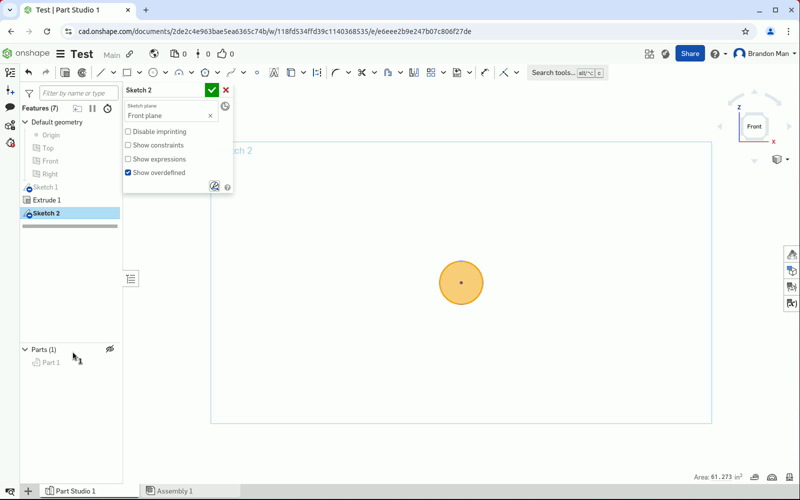
key(shift+y)
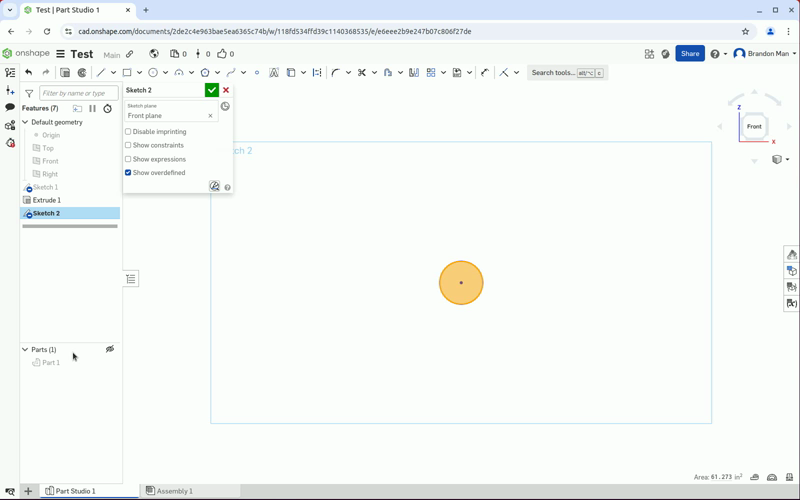
key(shift+e)
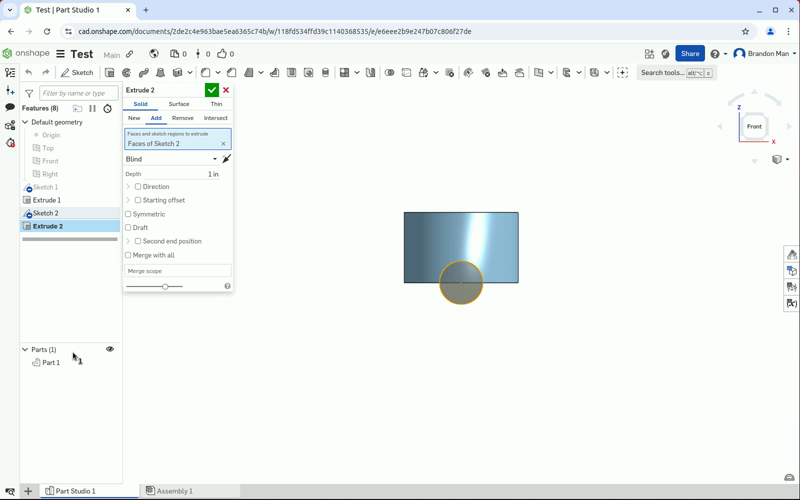
mouse_move(143, 106)
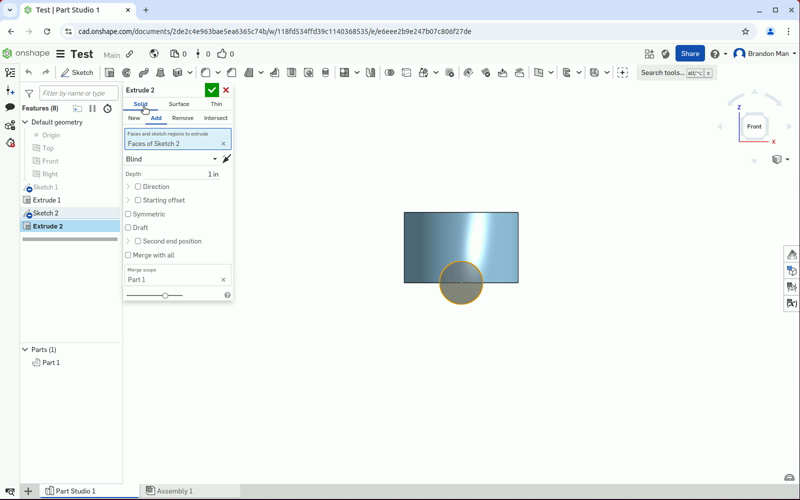
click(143, 106)
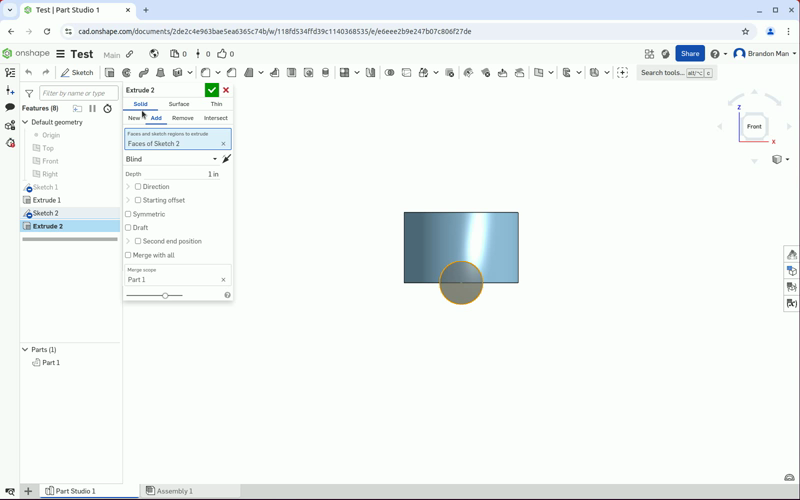
mouse_move(137, 120)
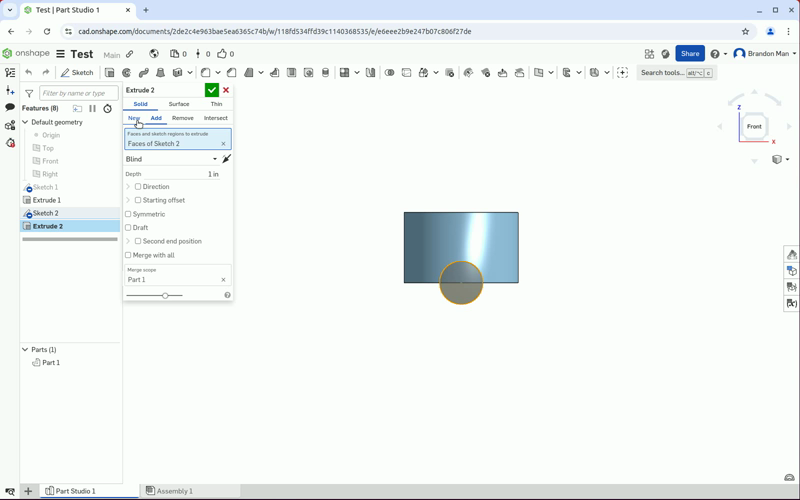
click(137, 120)
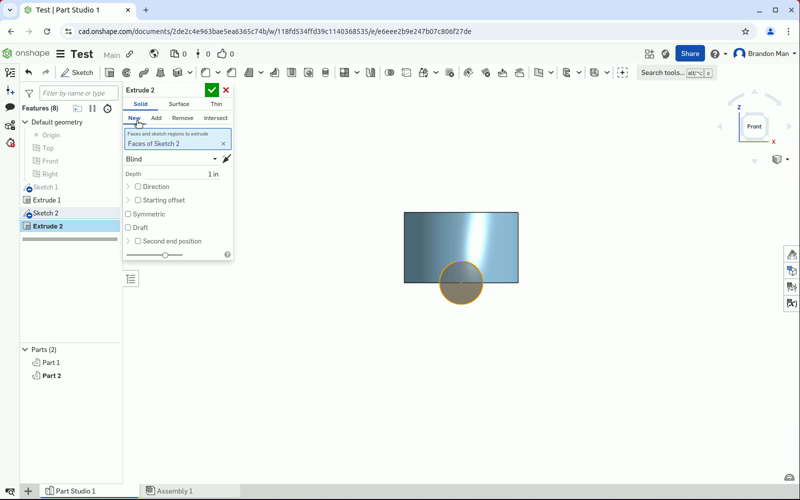
key(tab, 4)
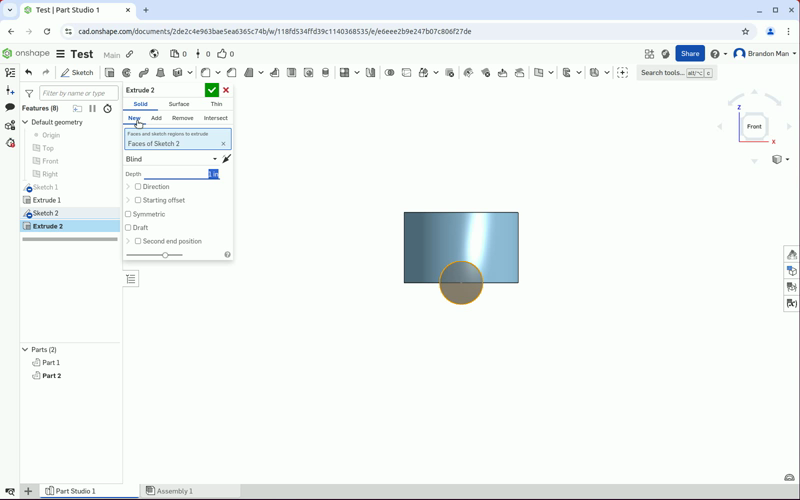
text(23.108)
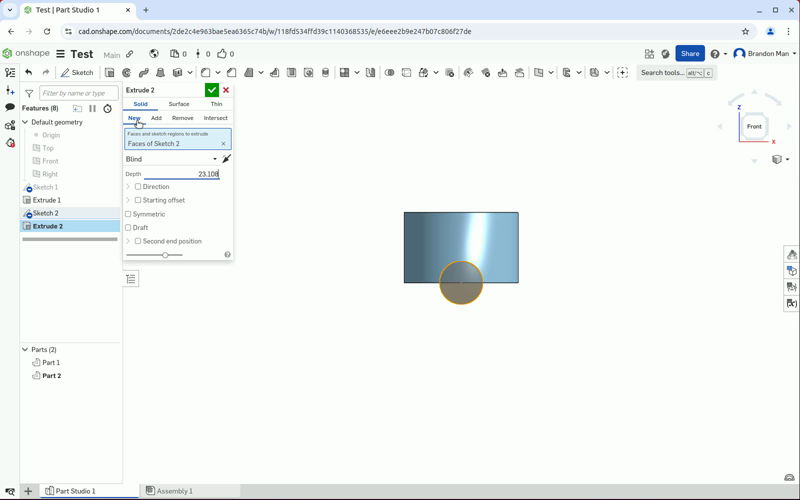
key(enter)
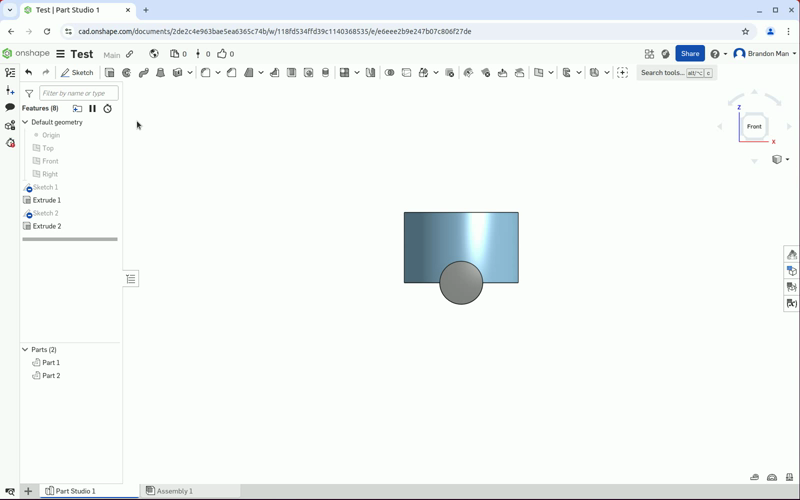
key(shift+h)
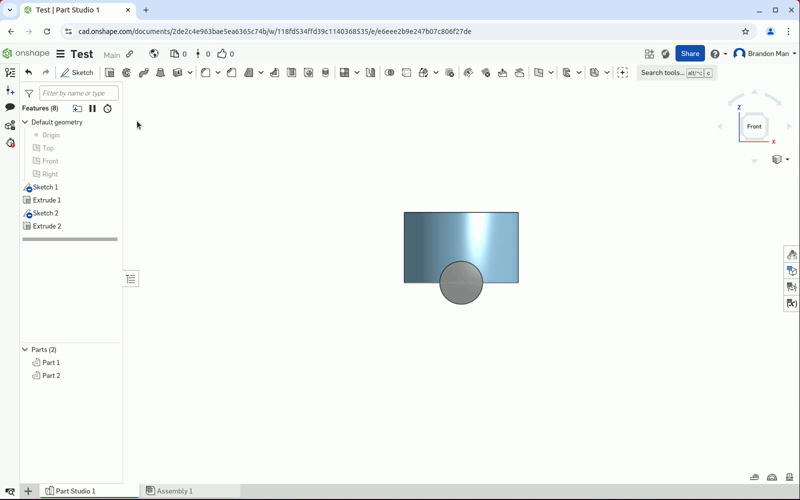
key(shift+h)
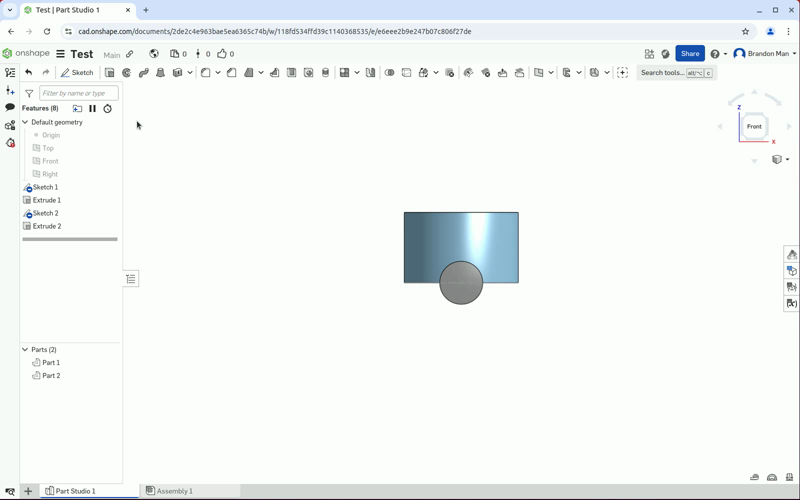
key(shift+7)
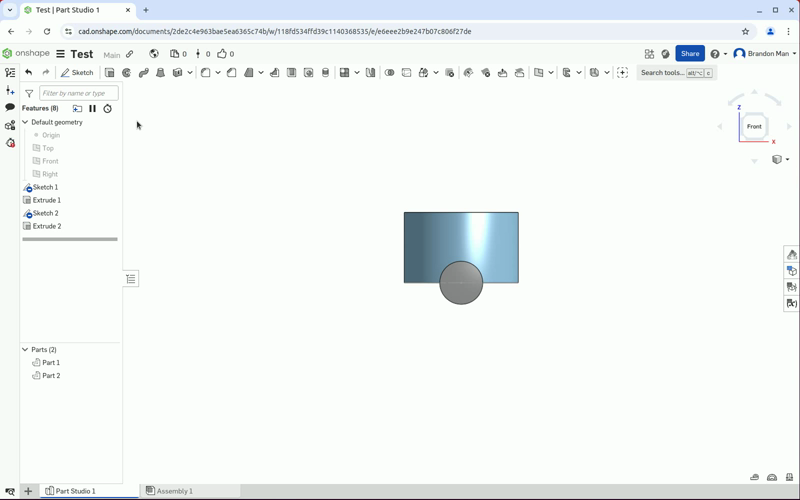
key(left, 2)
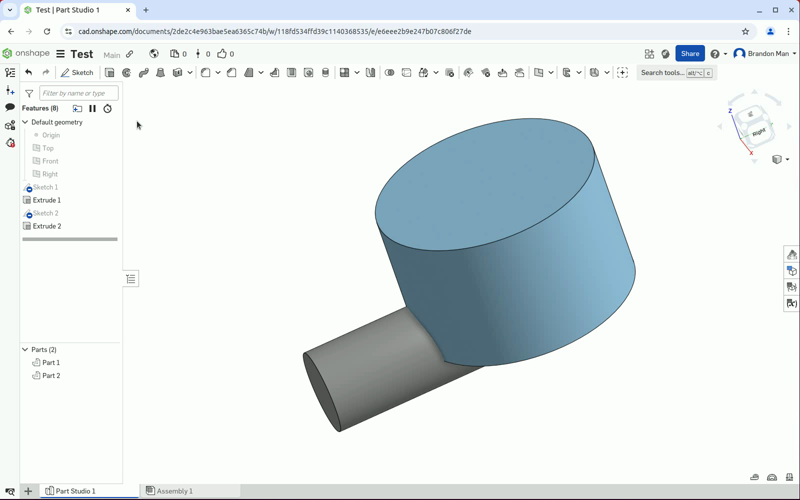
key(down, 2)
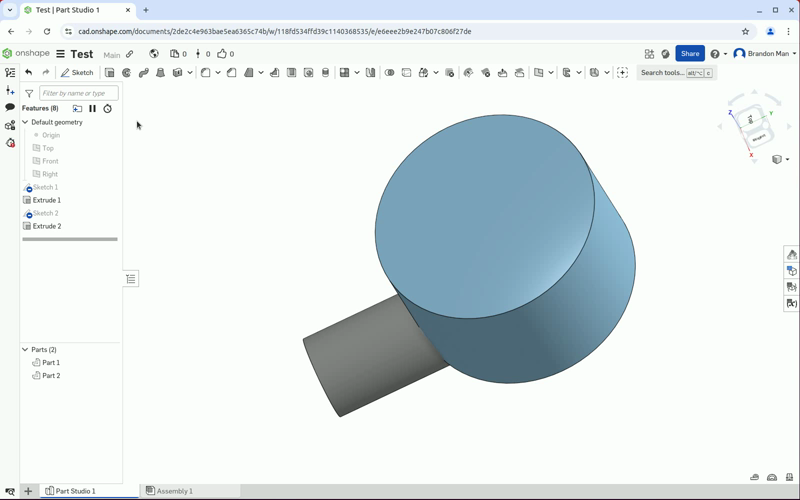
key(up, 2)
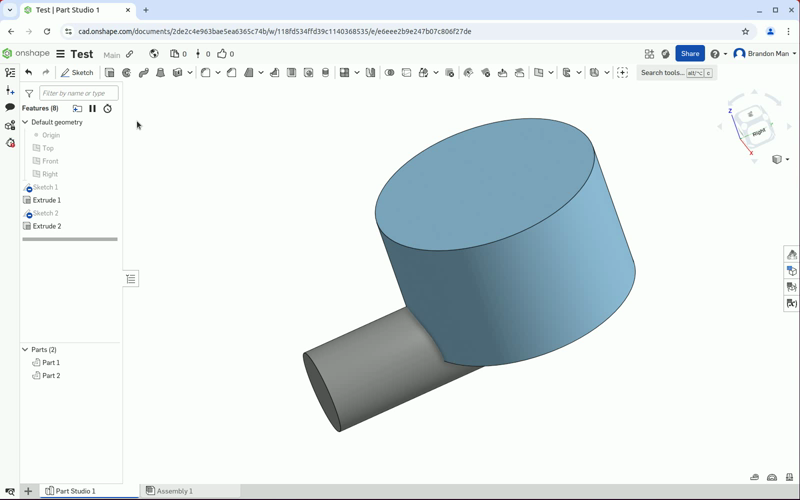
key(right, 2)
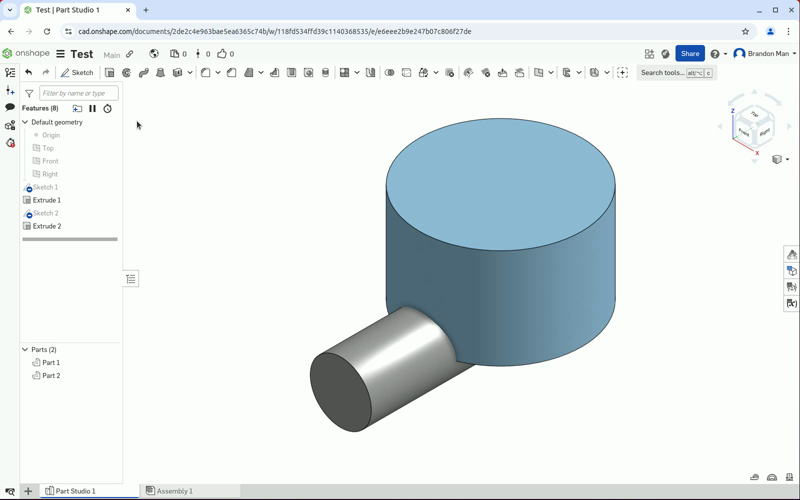
mouse_move(73, 189)
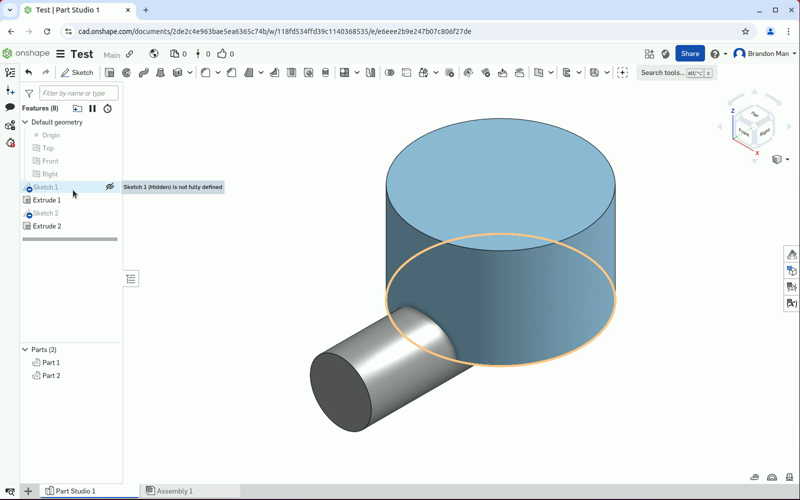
click(73, 189)